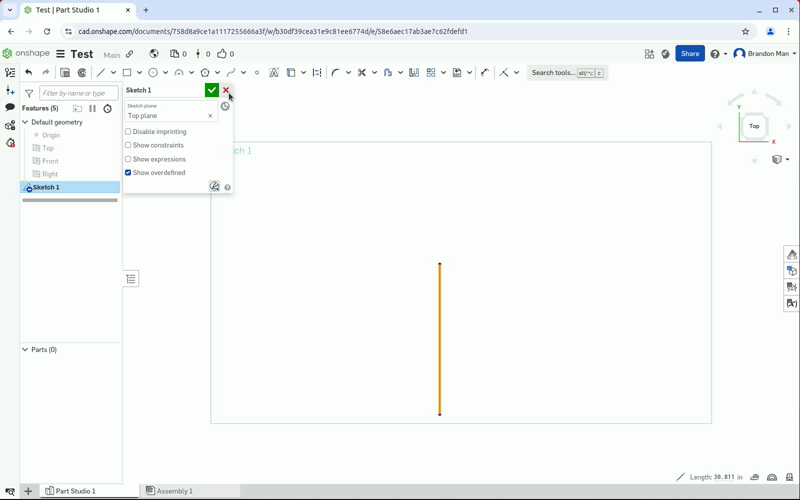
key(shift+h)
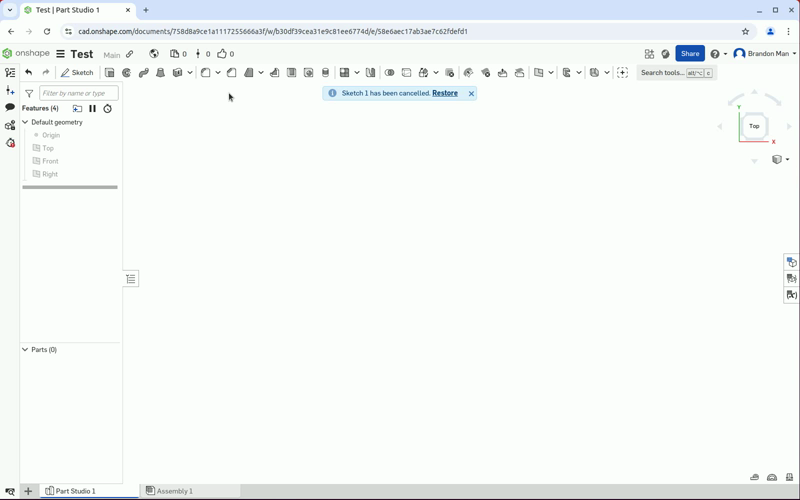
mouse_move(73, 352)
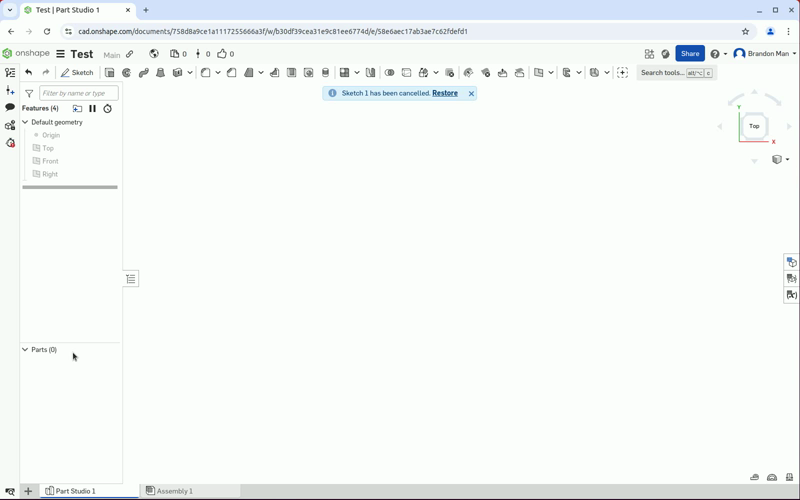
key(y)
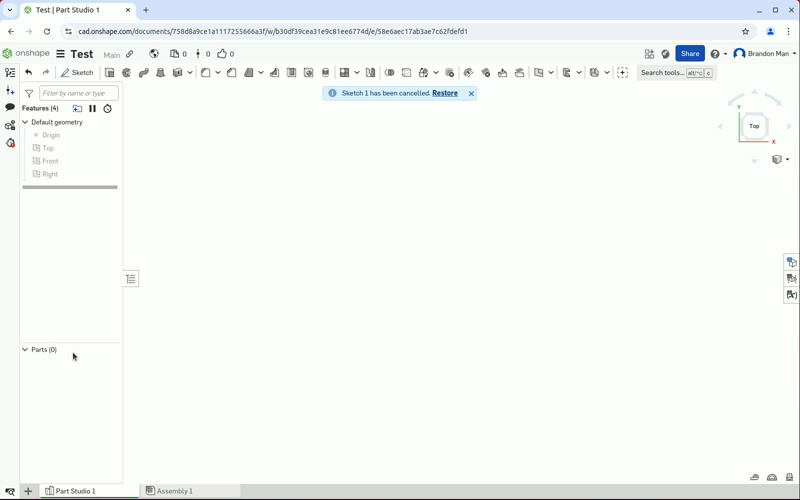
key(shift+p)
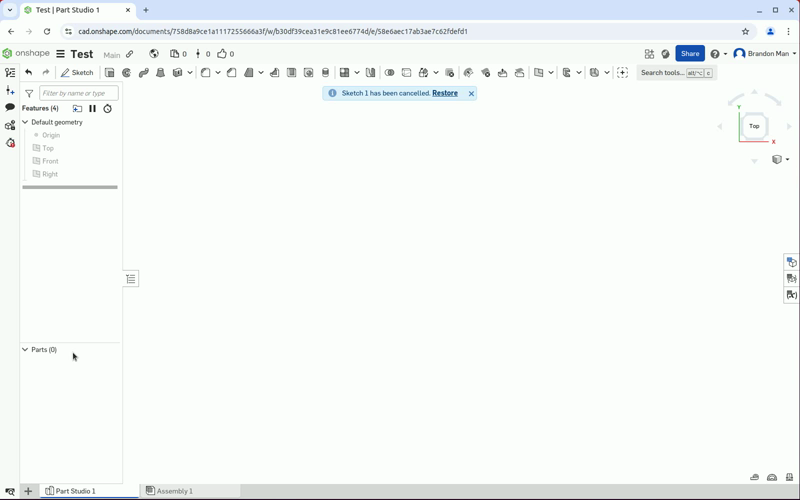
key(space)
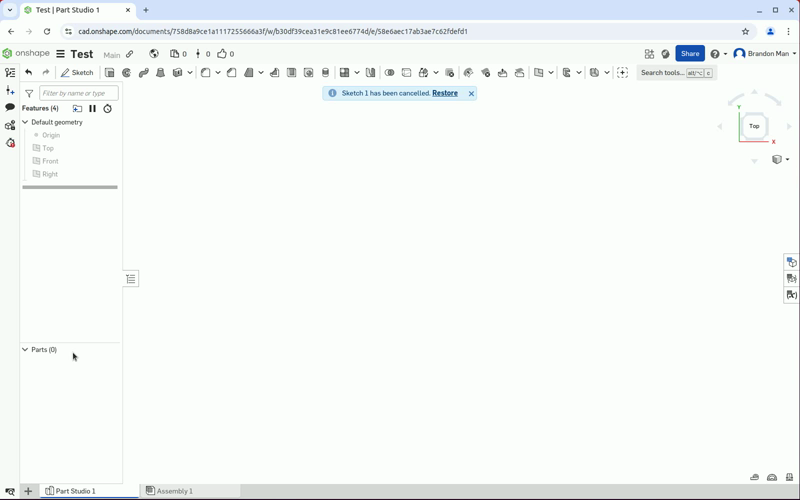
key_down(shift)
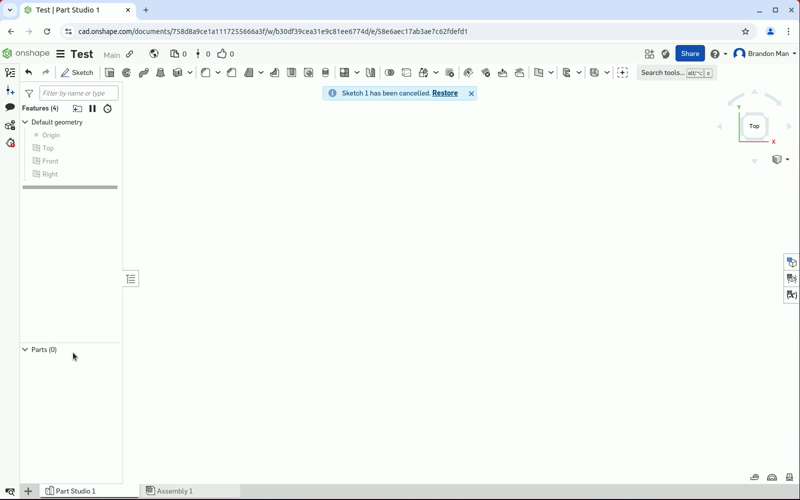
key(up)
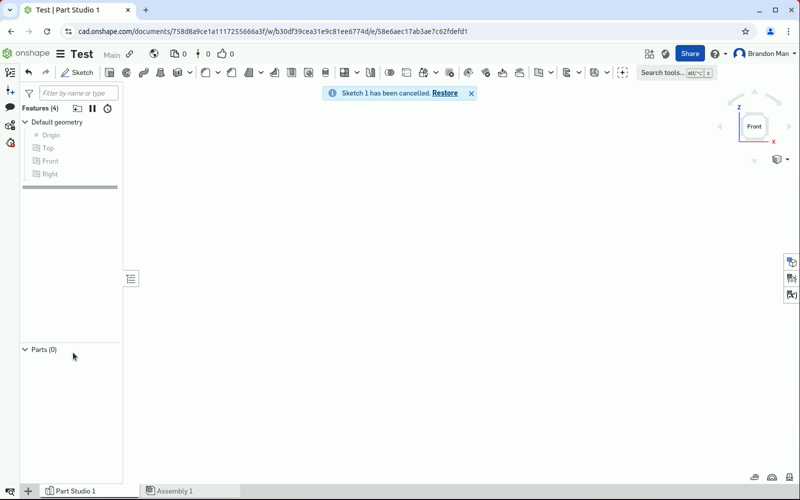
key_up(shift)
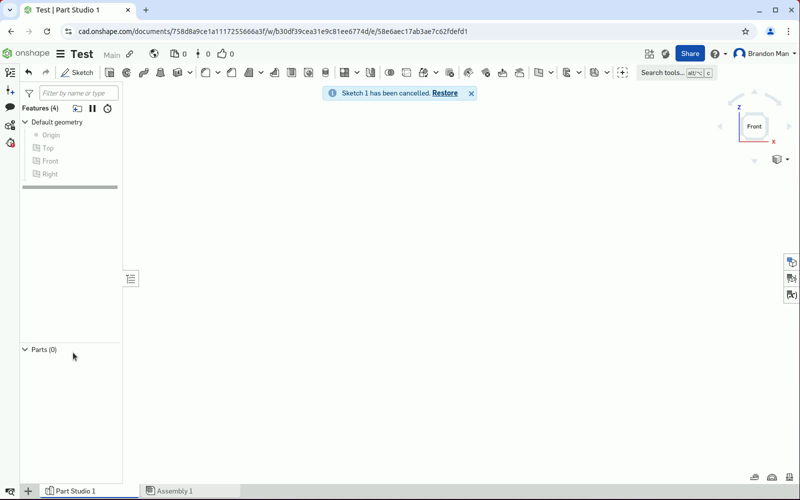
mouse_move(73, 352)
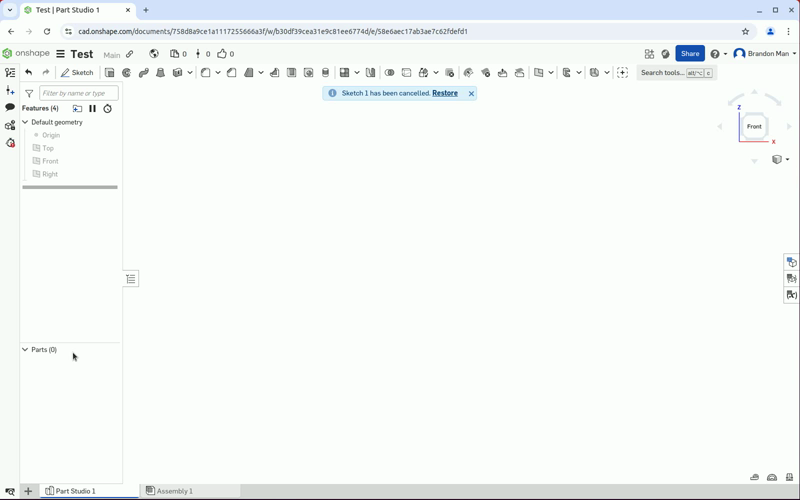
key(shift+y)
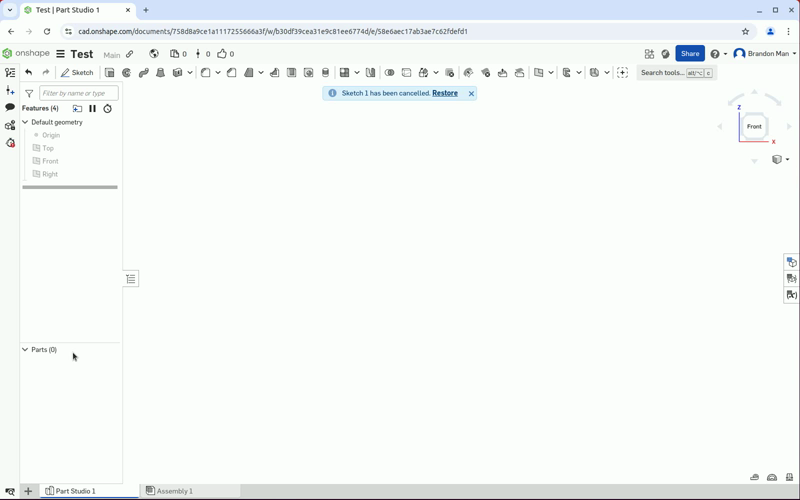
key(shift+s)
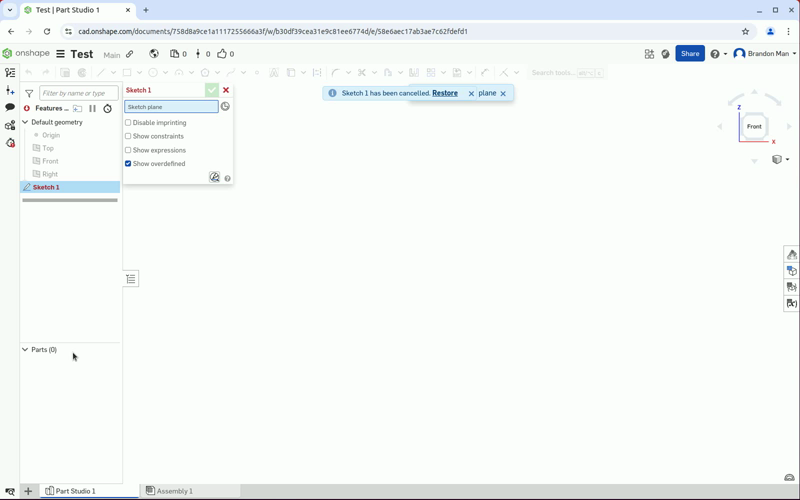
mouse_move(73, 163)
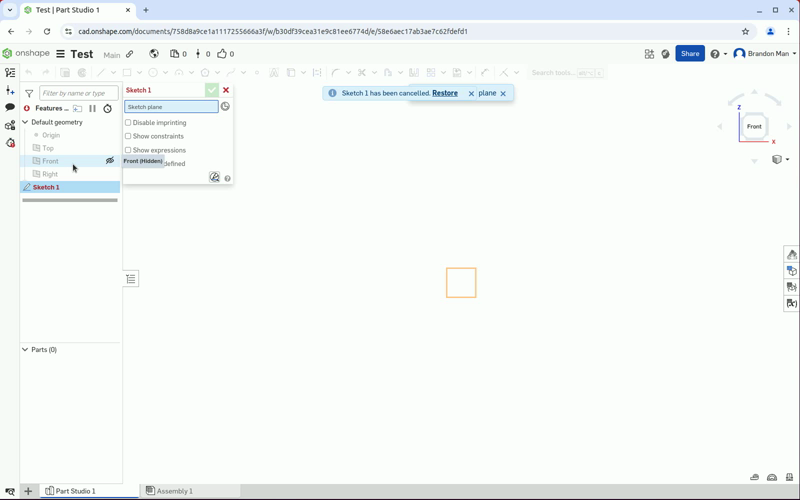
click(73, 163)
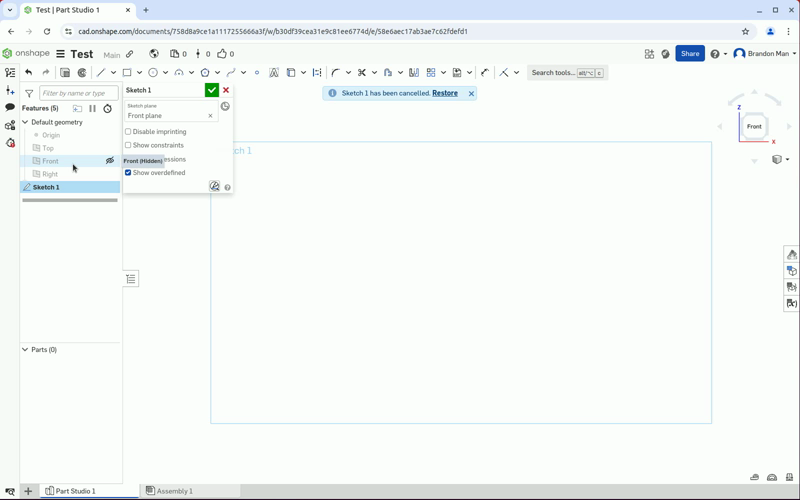
mouse_move(73, 352)
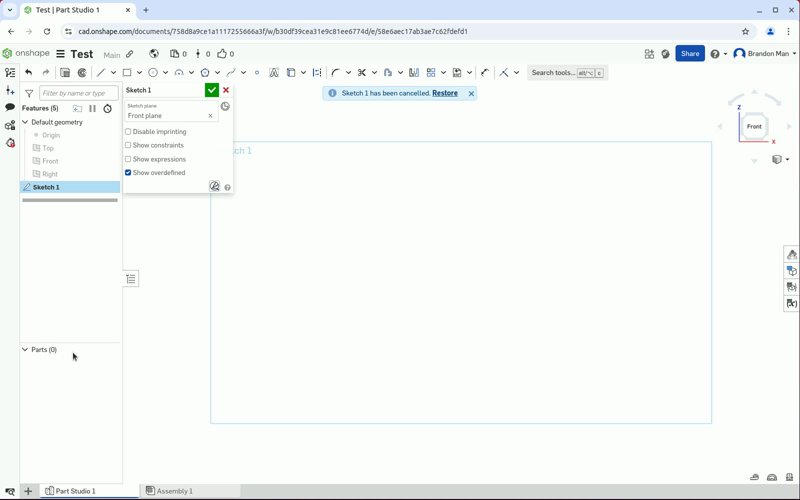
key(y)
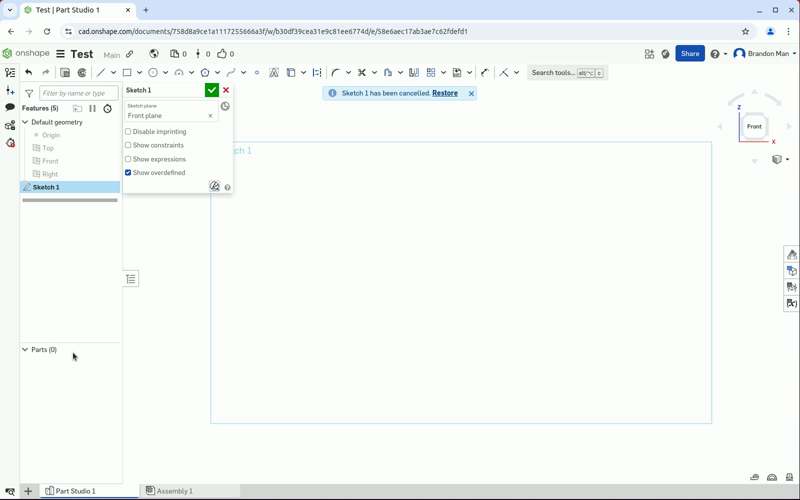
key(l)
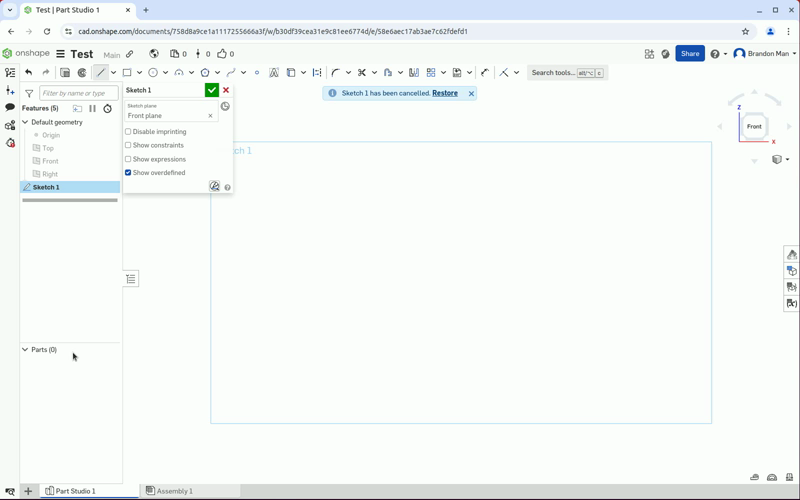
key_down(shift)
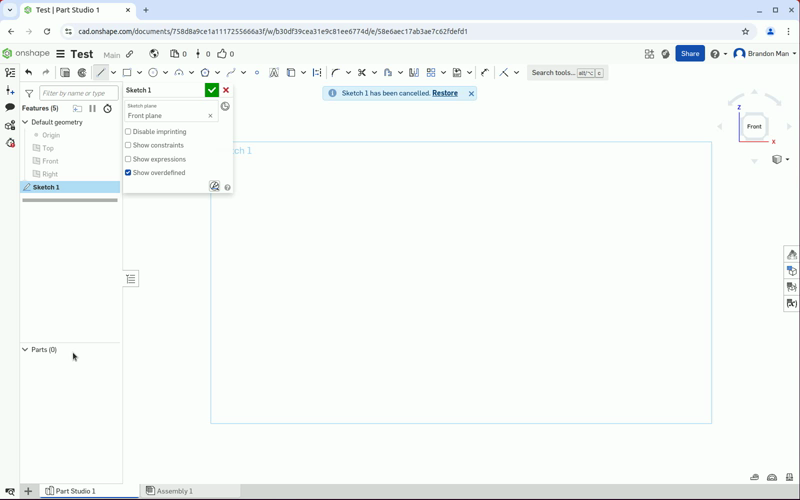
mouse_move(379, 261)
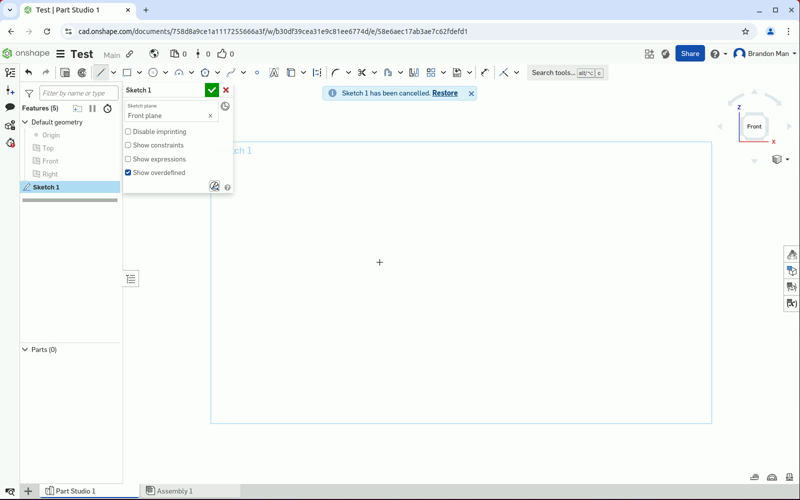
click(379, 261)
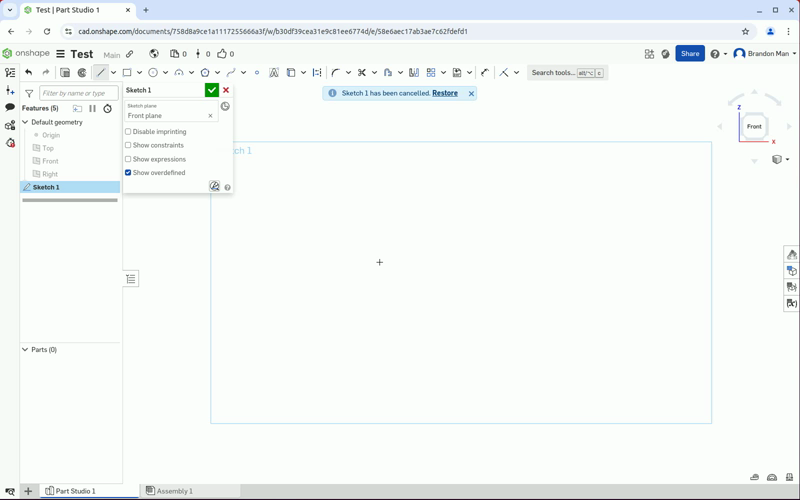
key_up(shift)
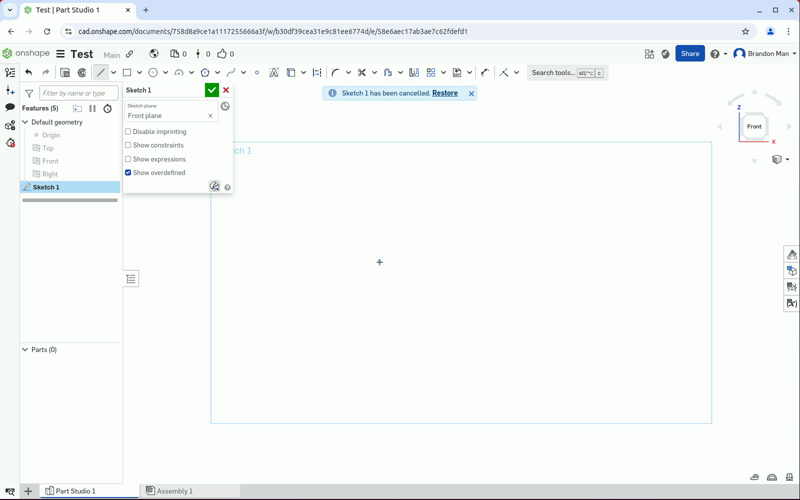
key_down(shift)
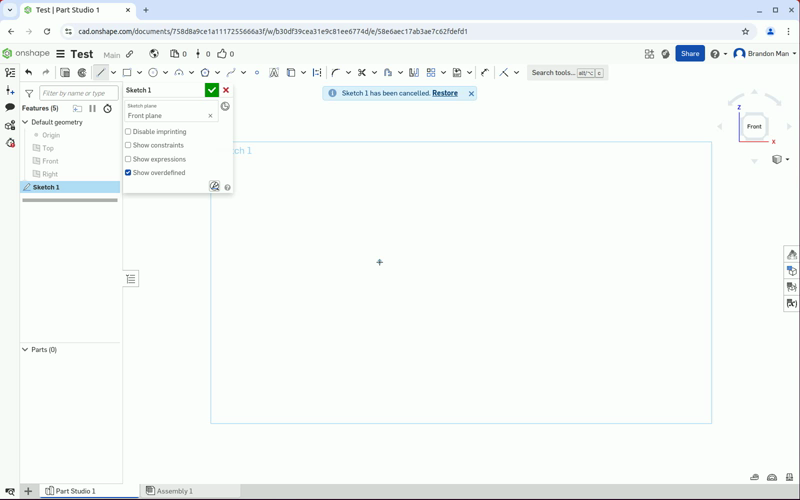
mouse_move(534, 261)
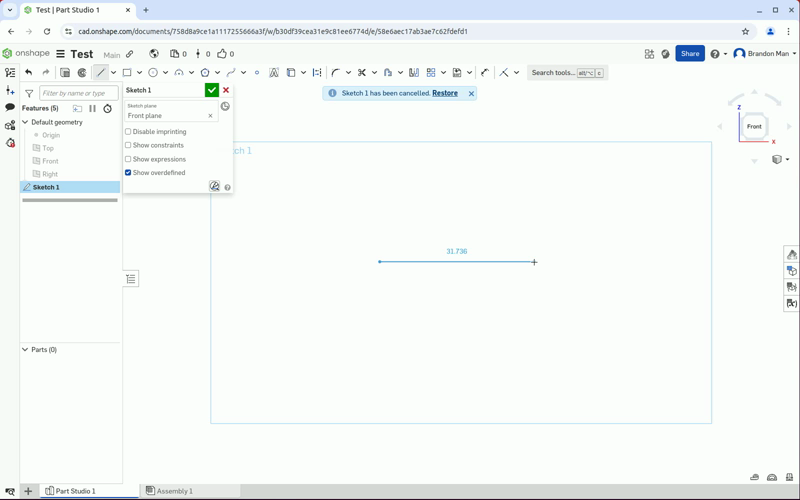
click(534, 261)
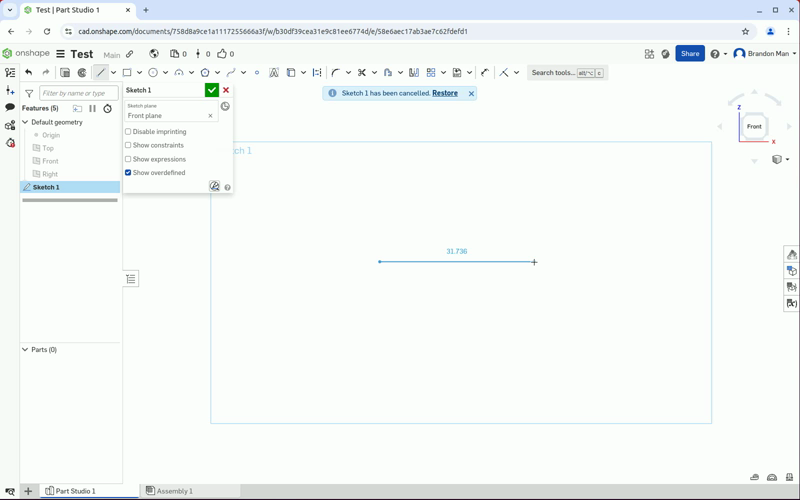
key_up(shift)
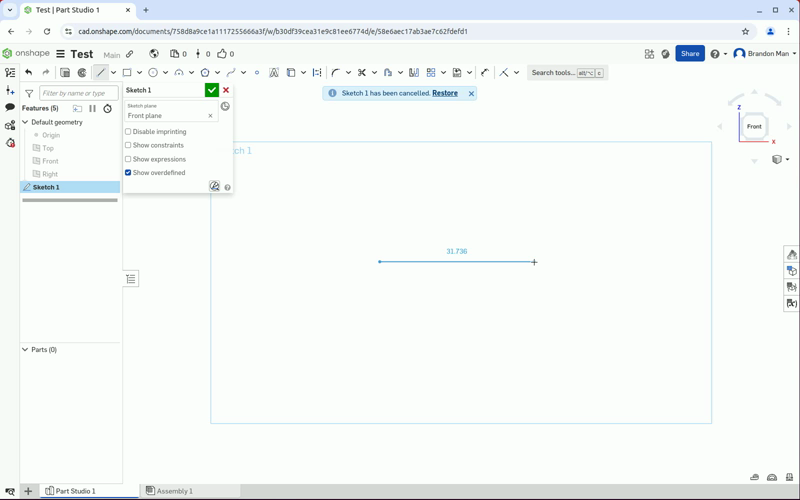
key_down(shift)
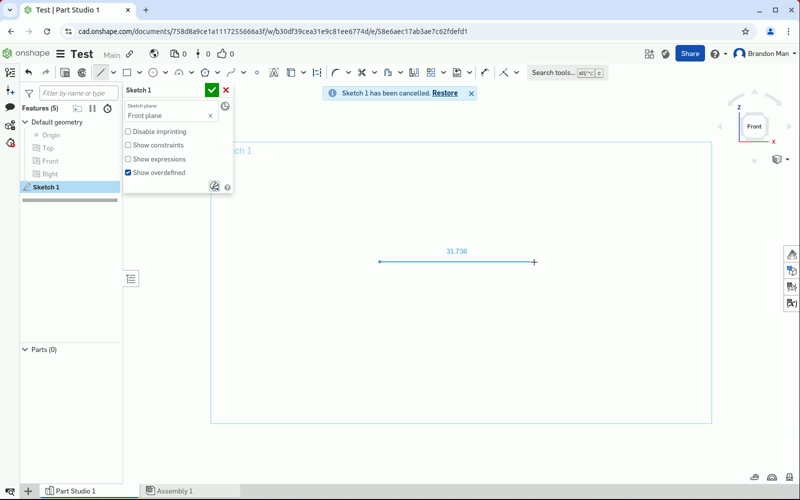
mouse_move(534, 175)
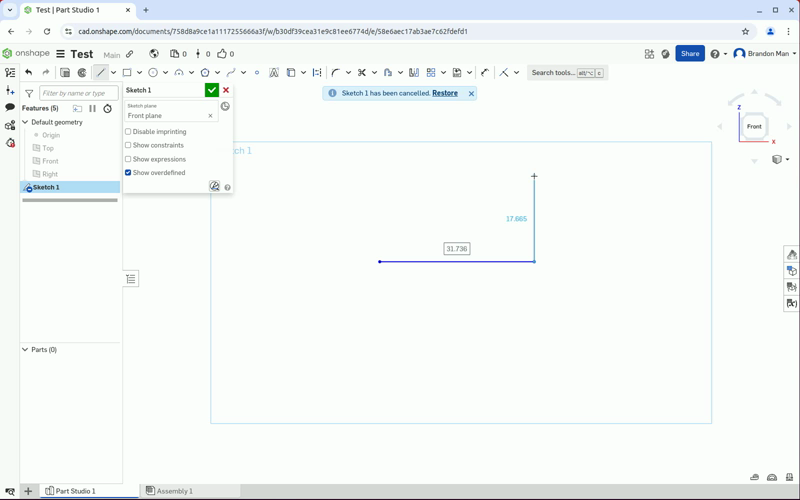
click(534, 175)
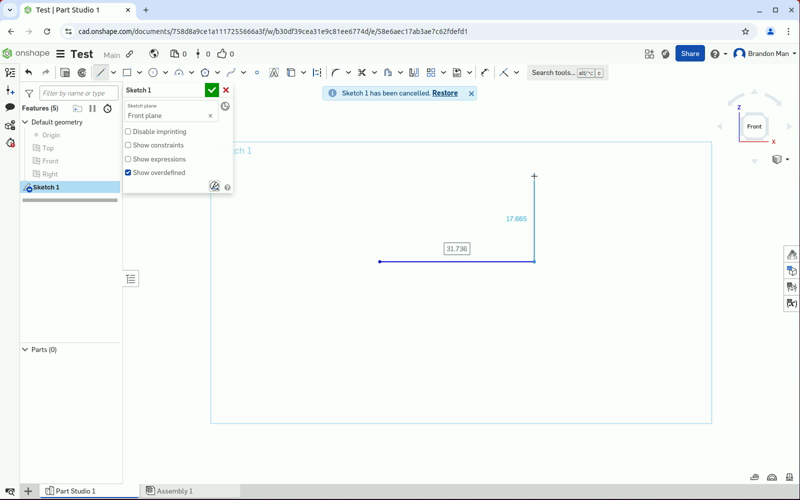
key_up(shift)
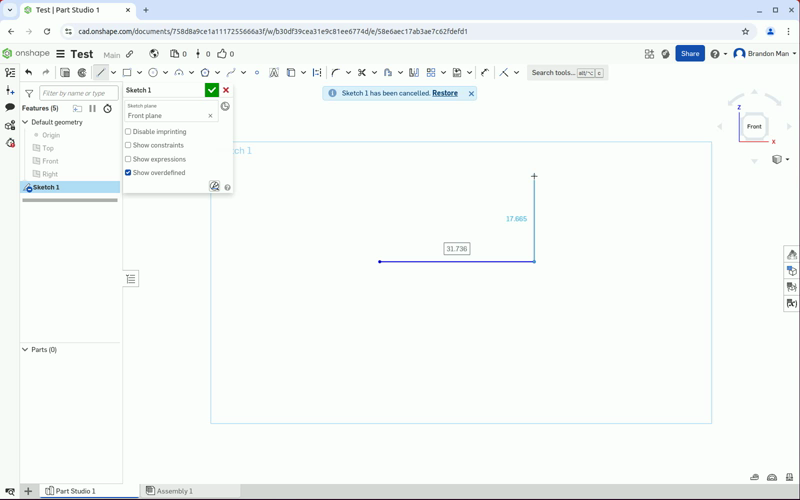
key_down(shift)
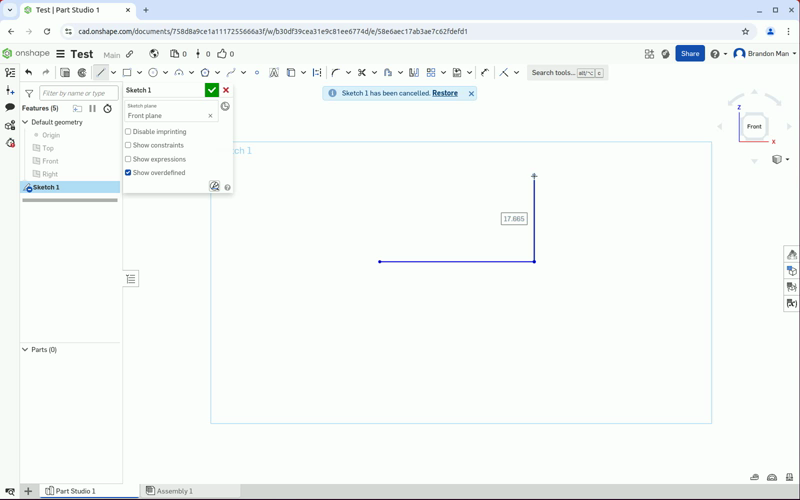
mouse_move(379, 175)
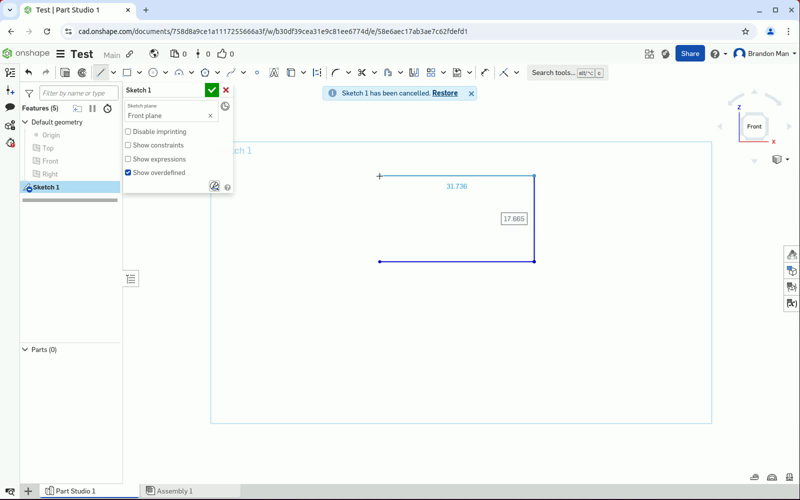
click(379, 175)
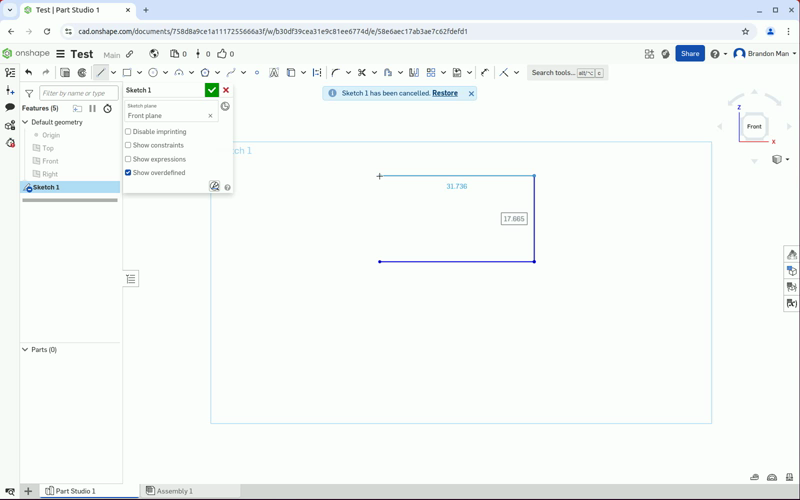
key_up(shift)
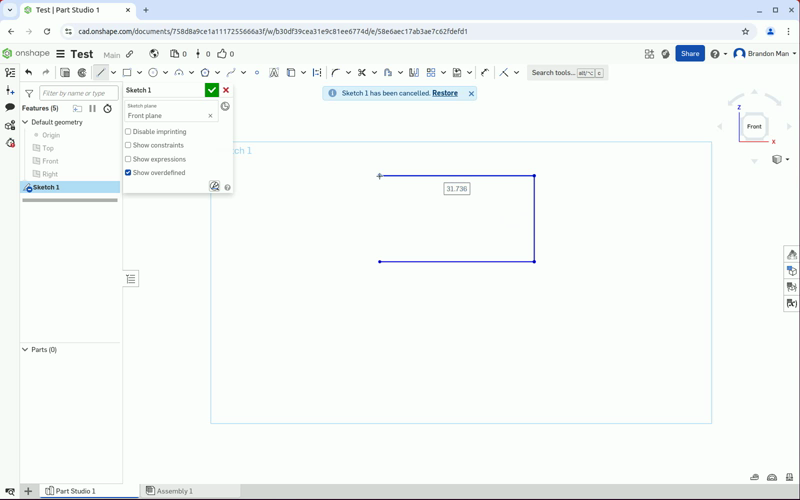
key_down(shift)
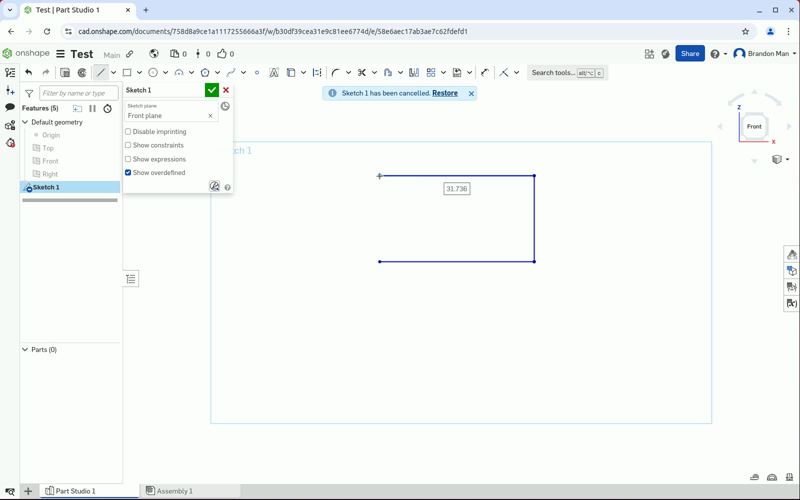
mouse_move(379, 261)
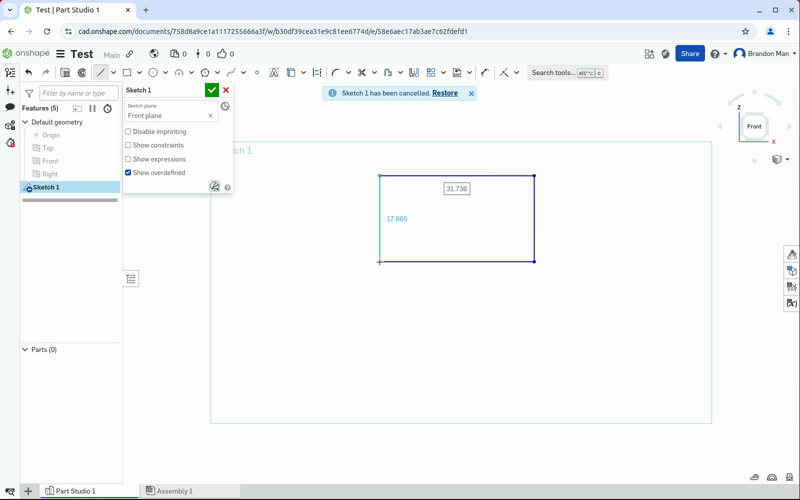
key_up(shift)
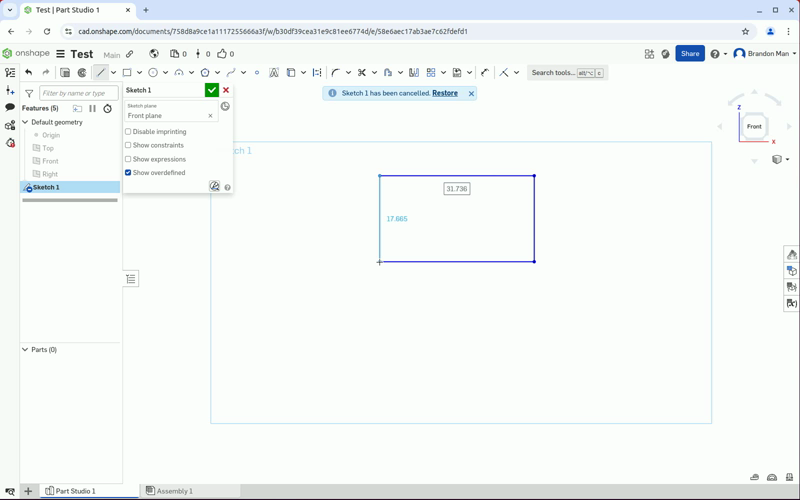
click(379, 261)
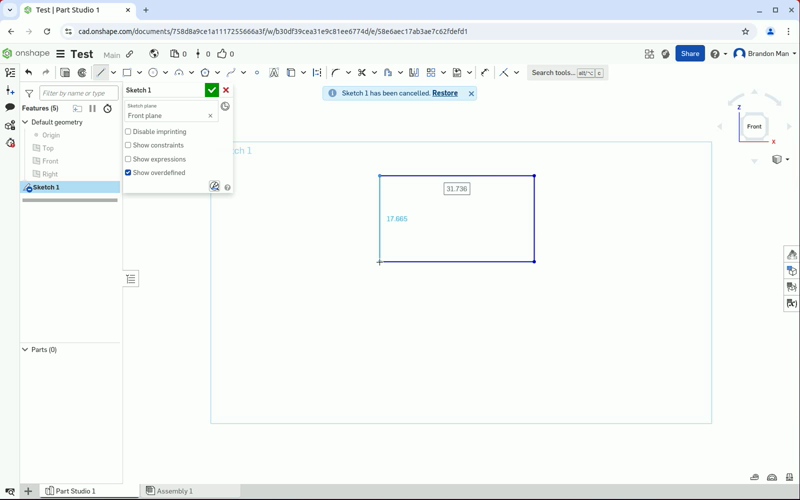
key(esc)
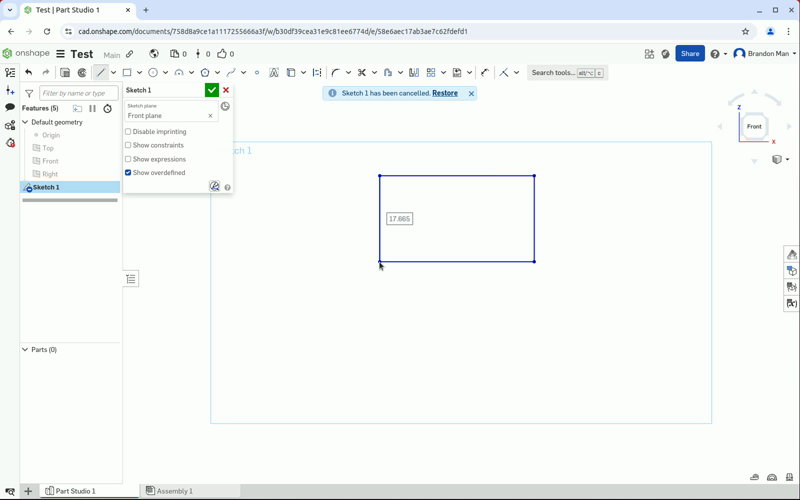
mouse_move(403, 192)
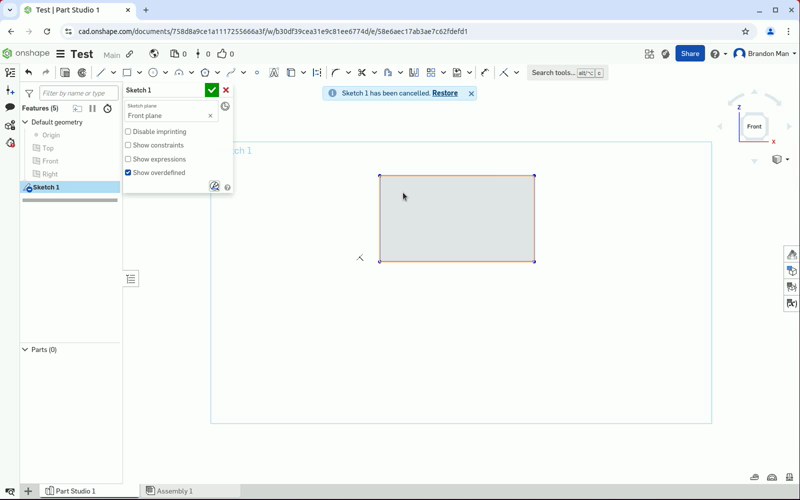
click(403, 192)
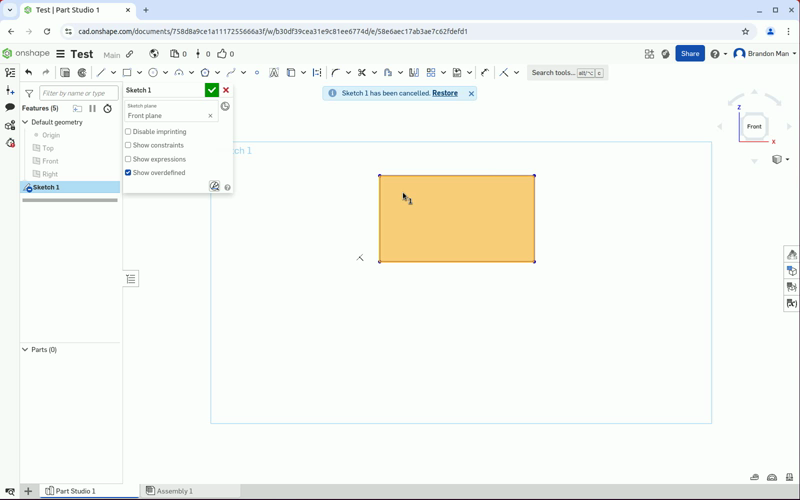
mouse_move(73, 352)
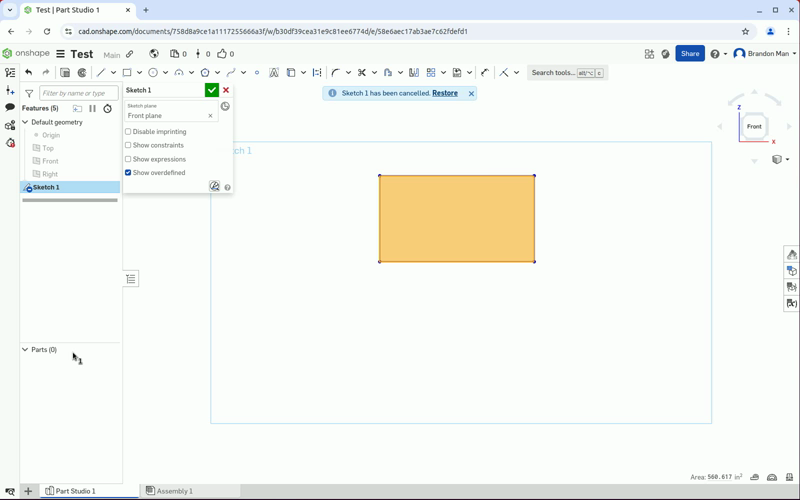
key(shift+y)
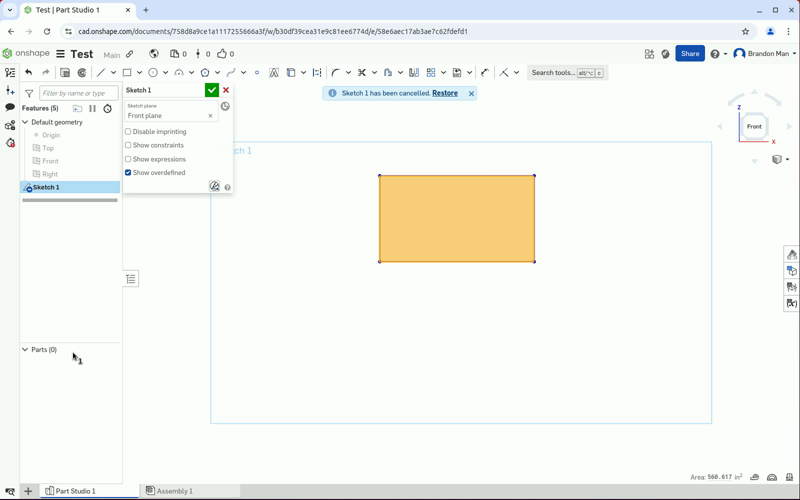
key(shift+e)
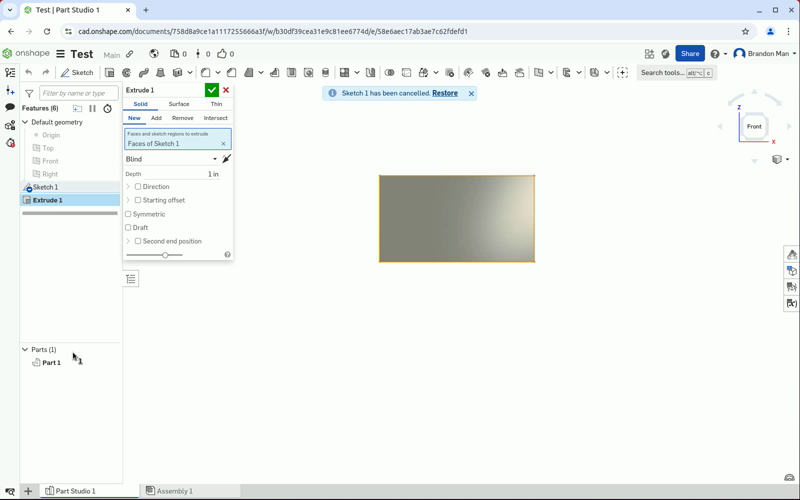
mouse_move(143, 106)
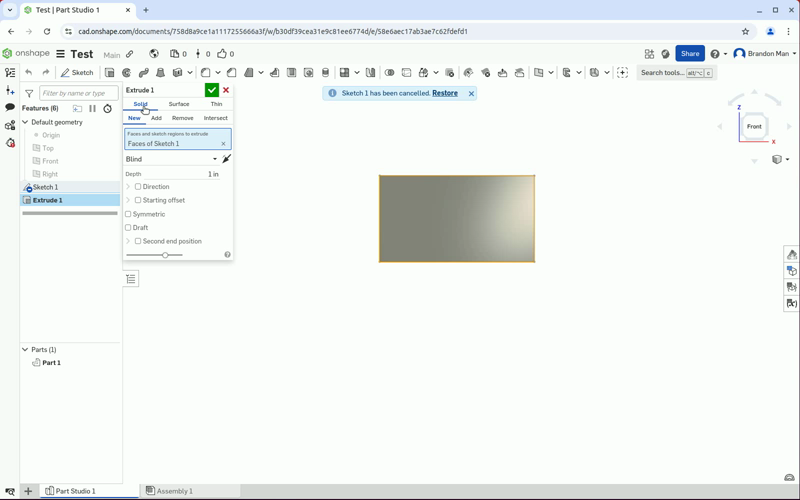
click(143, 106)
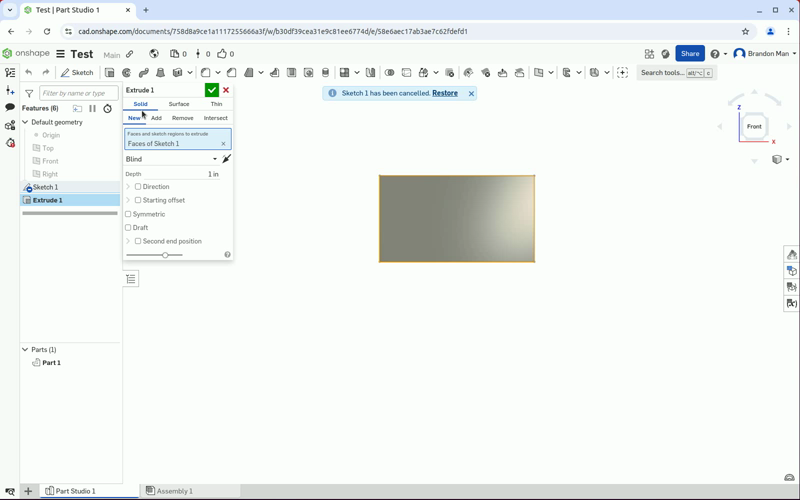
mouse_move(137, 120)
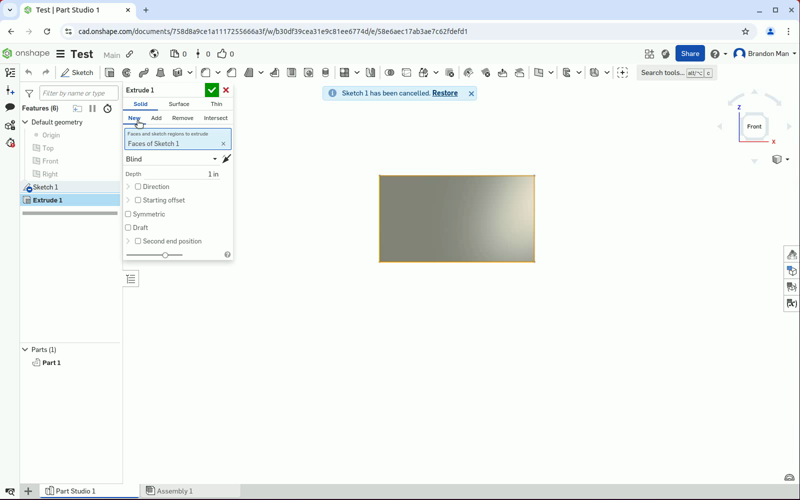
click(137, 120)
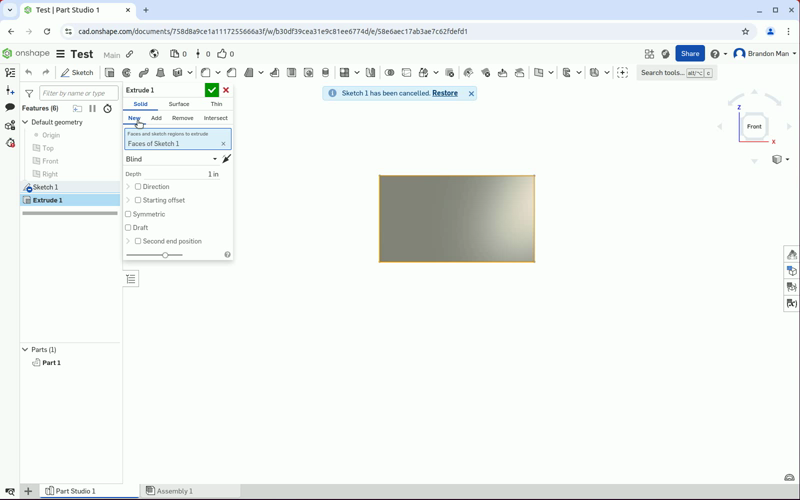
key(tab, 4)
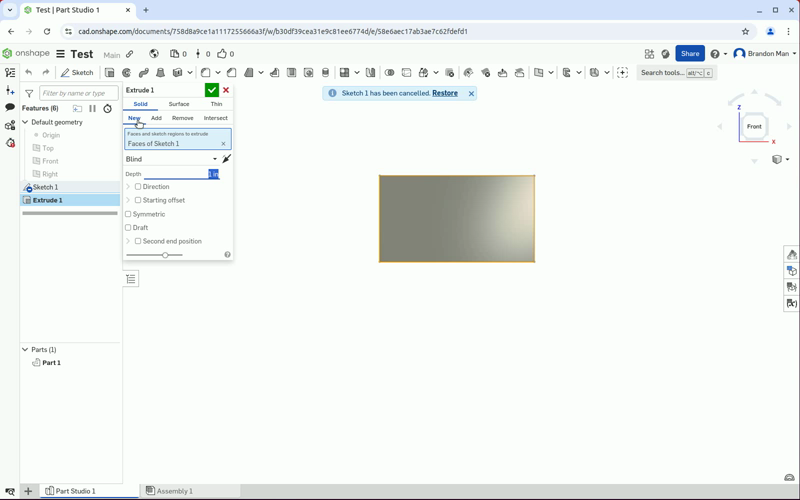
text(23.108)
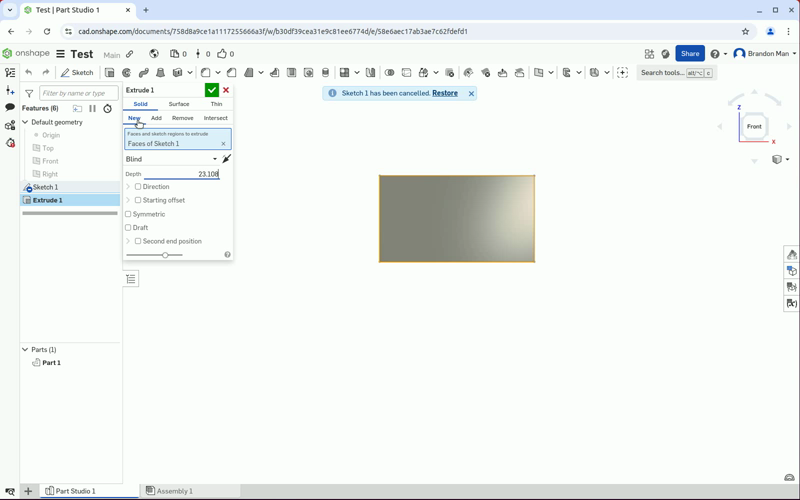
key(enter)
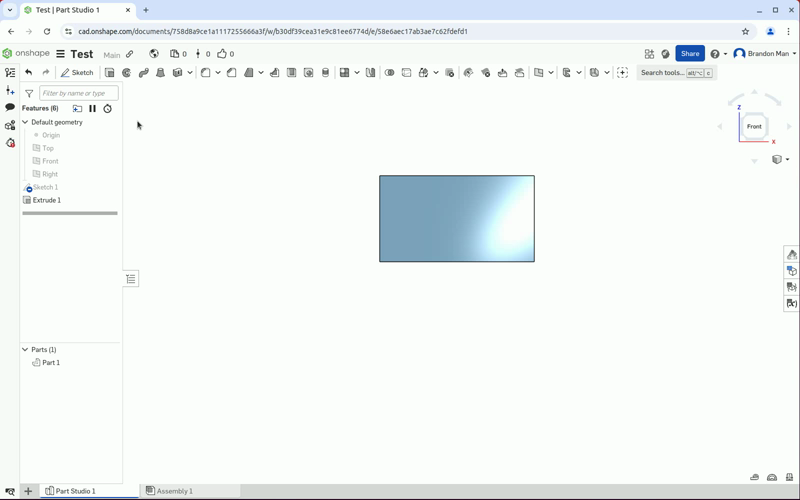
key(shift+h)
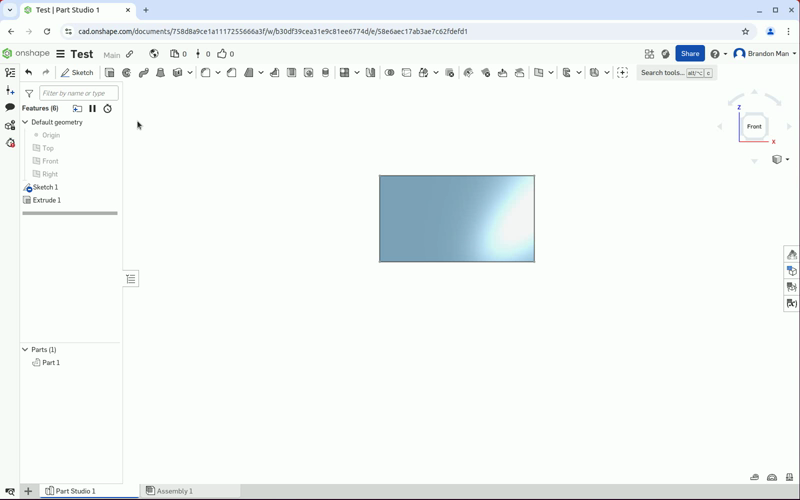
key(shift+h)
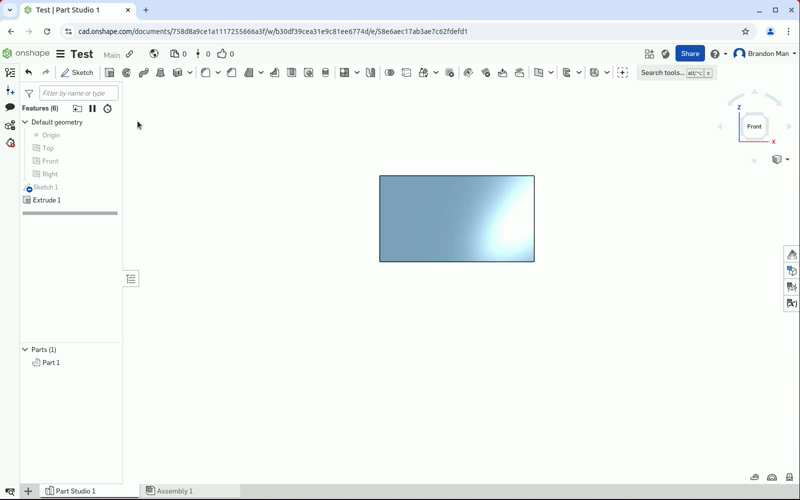
mouse_move(73, 189)
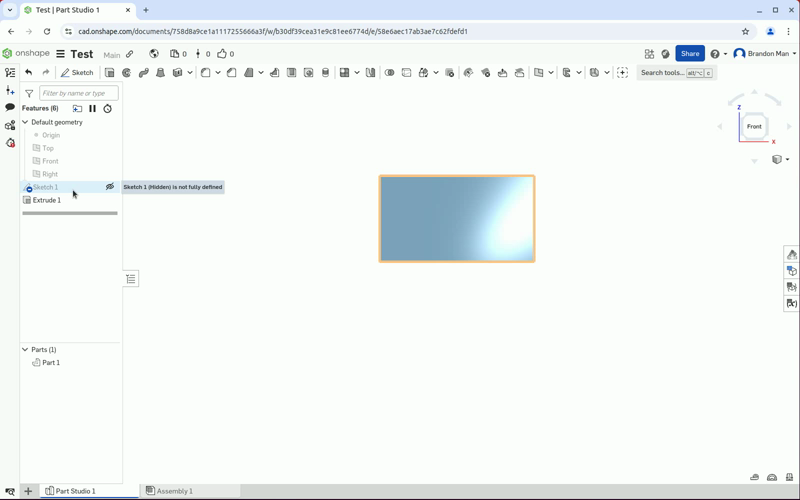
click(73, 189)
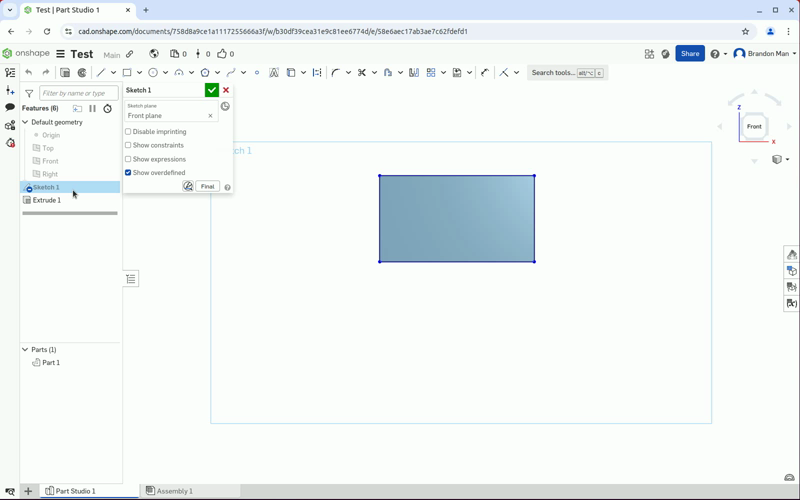
mouse_move(229, 92)
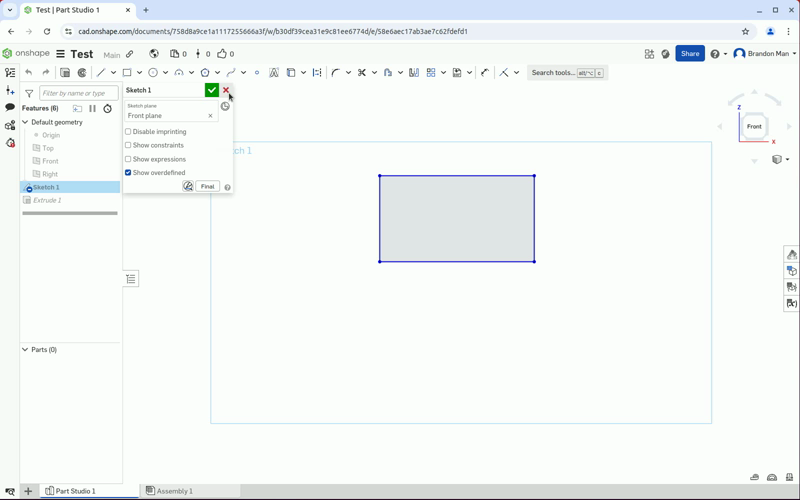
click(229, 92)
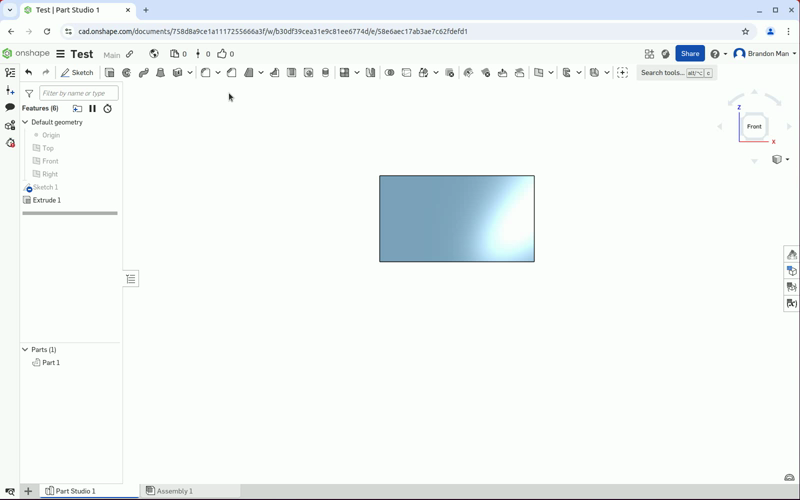
mouse_move(73, 352)
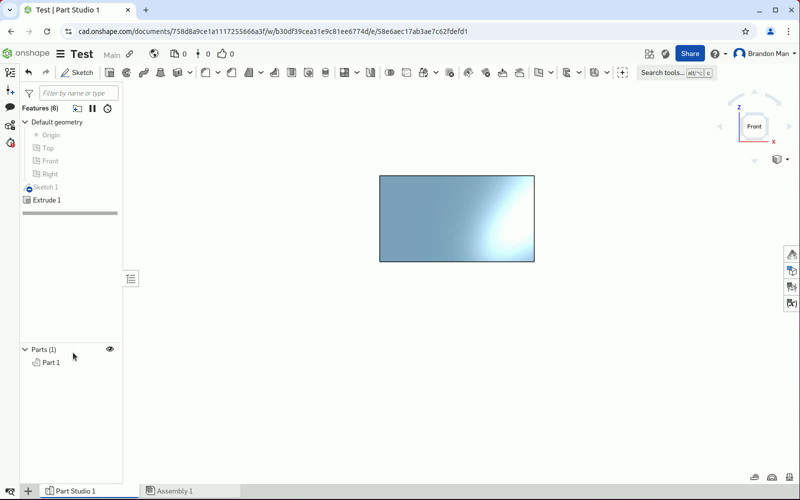
key(y)
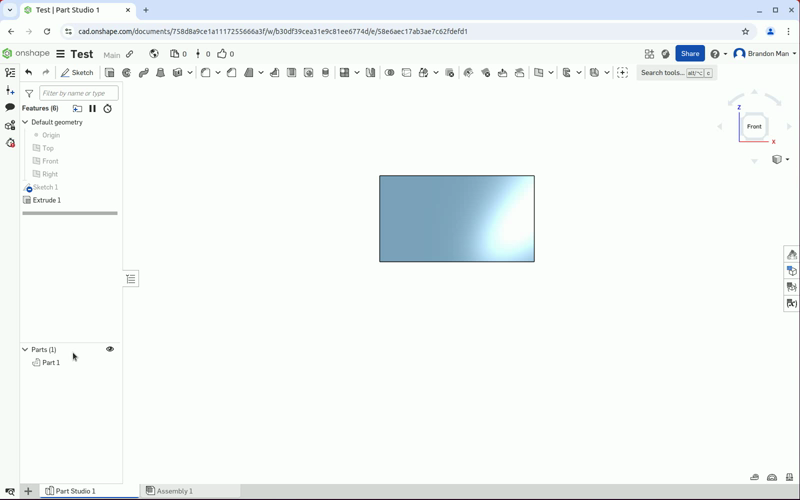
key(shift+p)
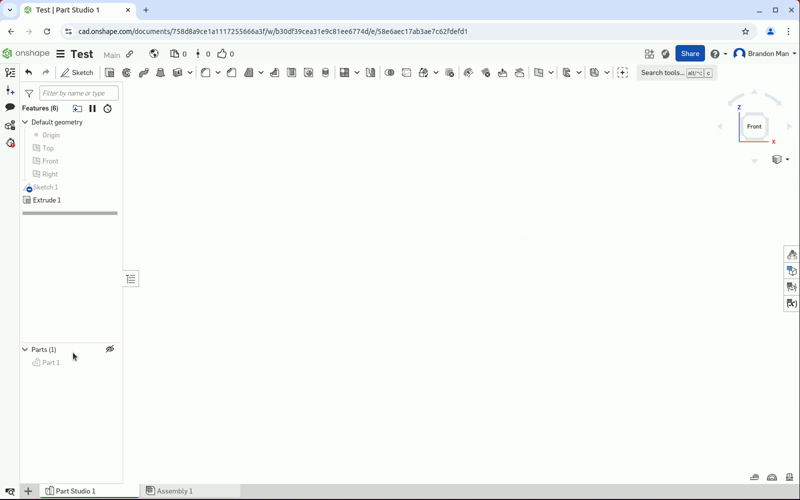
key(space)
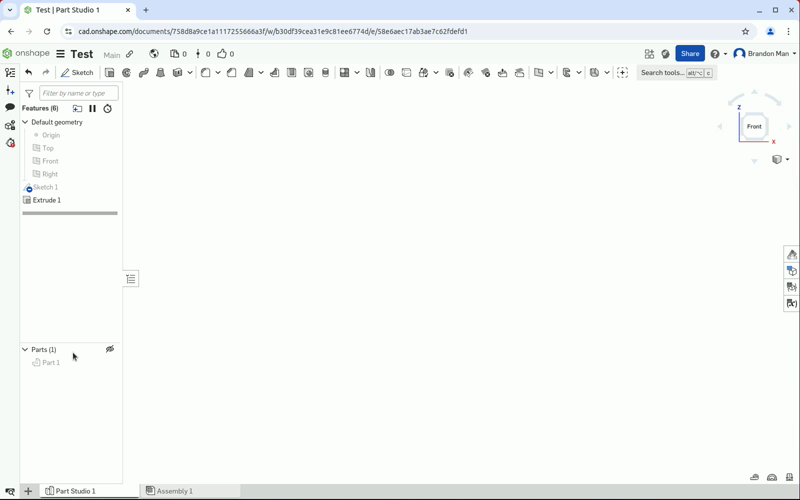
key_down(shift)
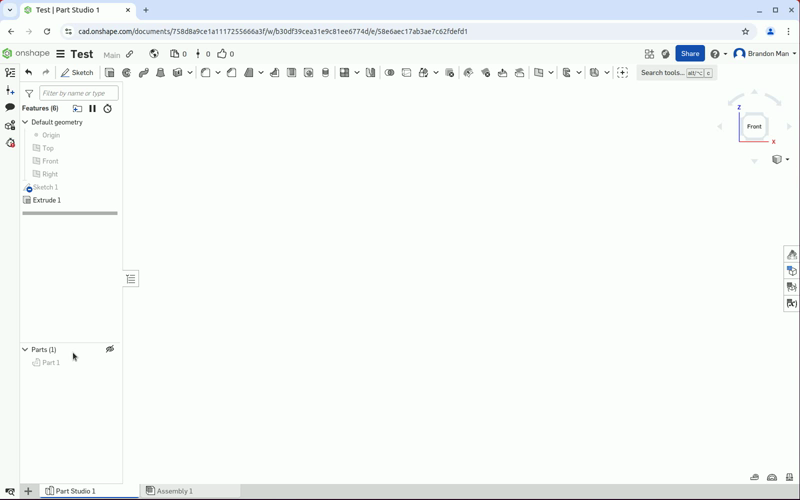
key(down)
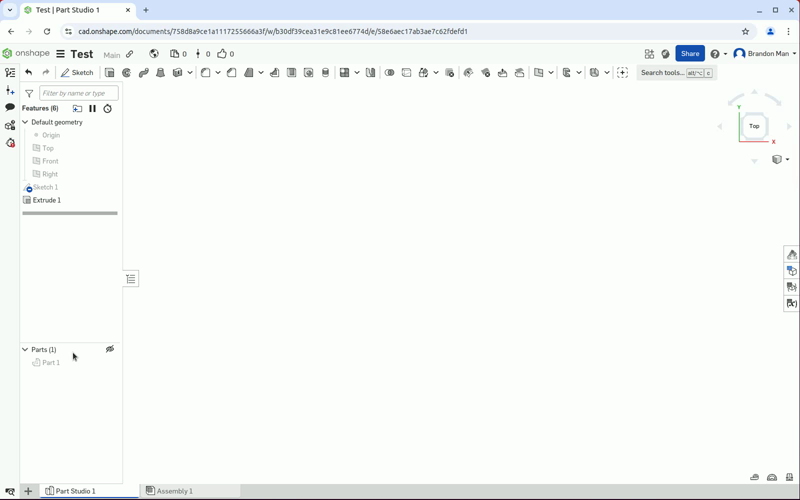
key_up(shift)
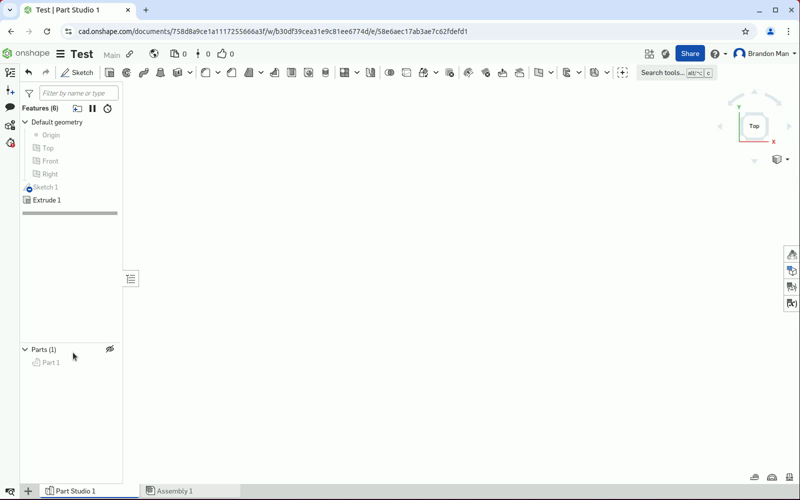
mouse_move(73, 352)
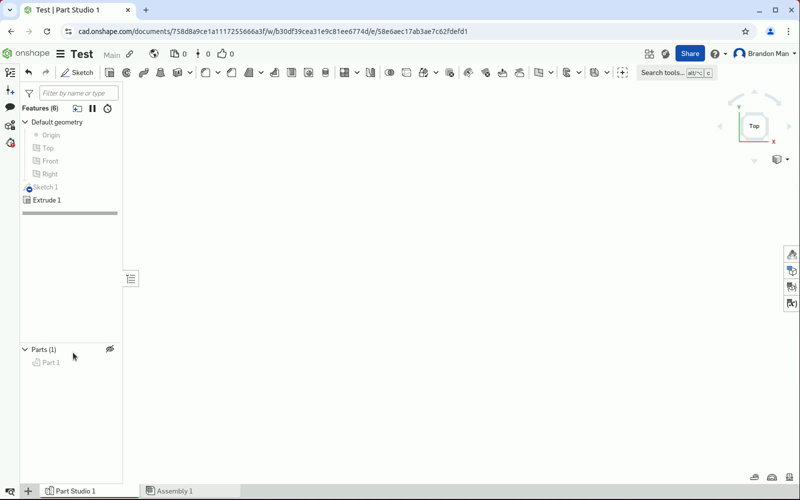
key(shift+y)
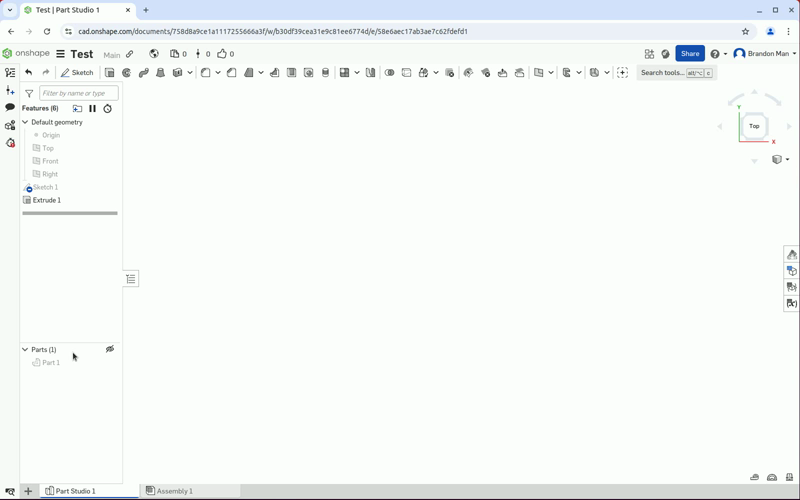
key(shift+s)
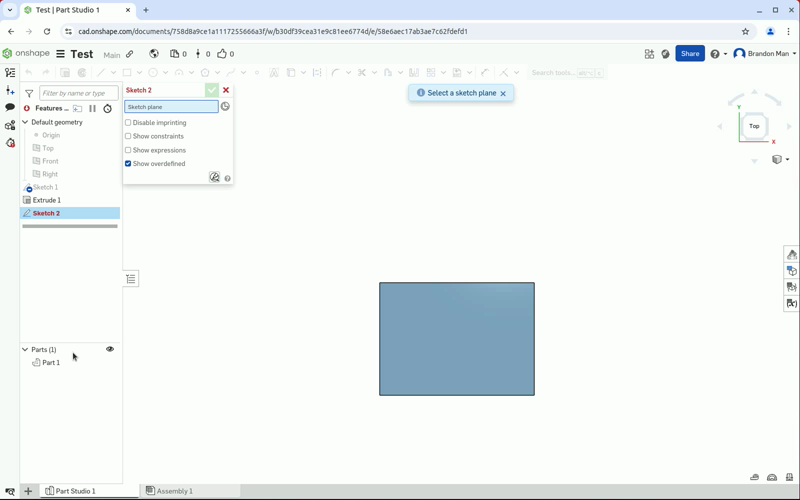
mouse_move(73, 150)
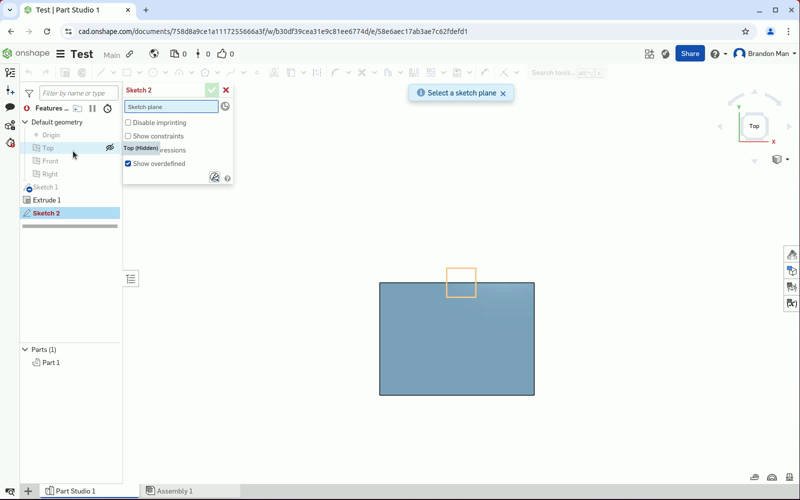
click(73, 150)
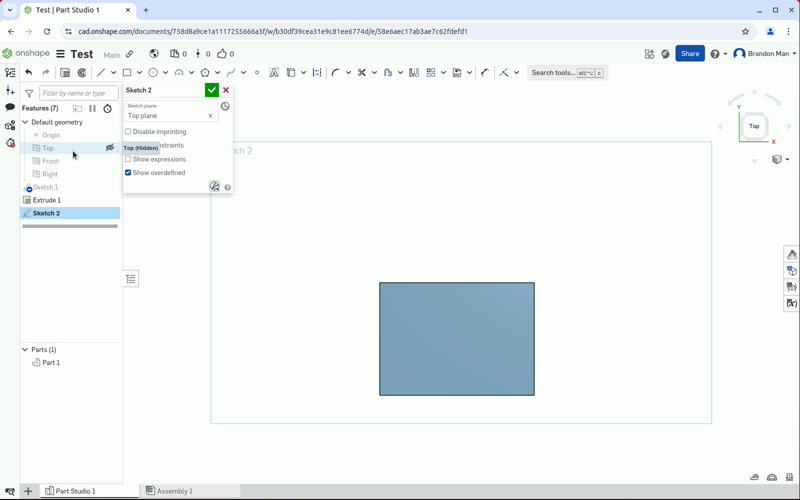
mouse_move(73, 352)
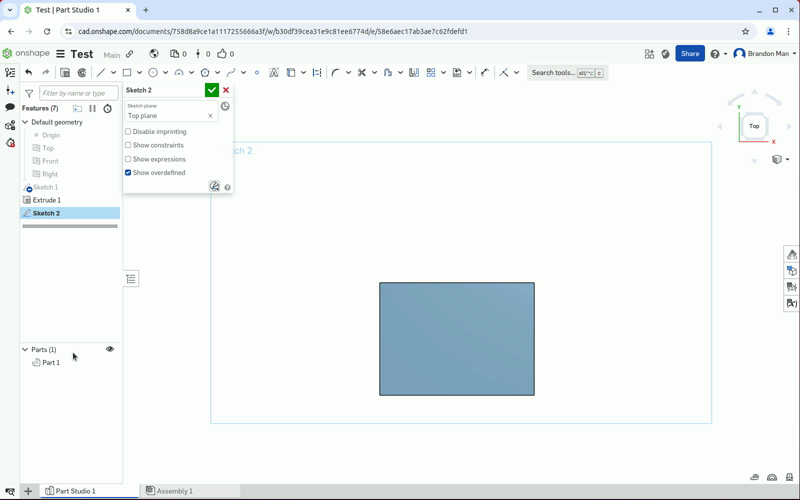
key(y)
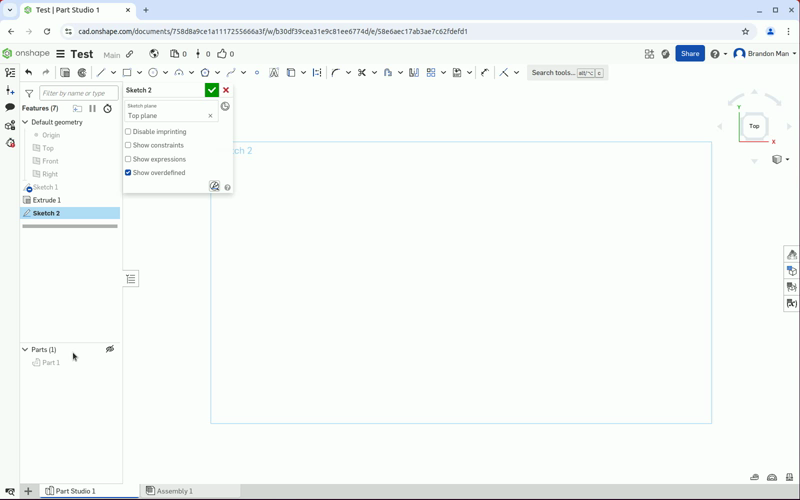
key(c)
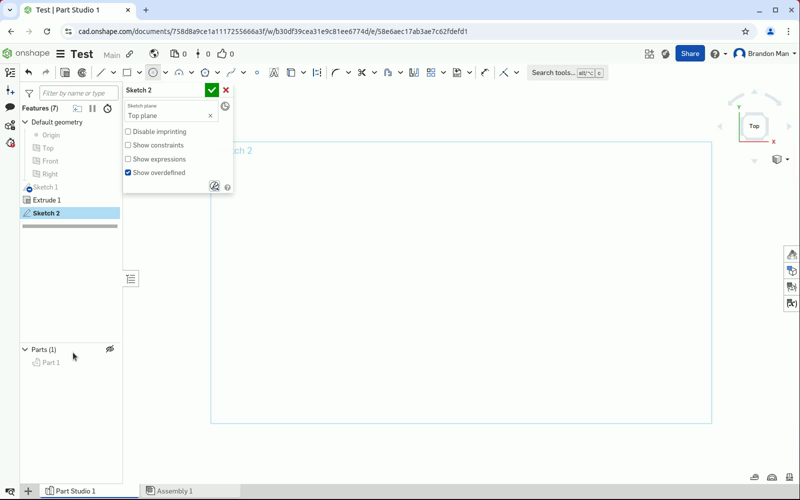
key_down(shift)
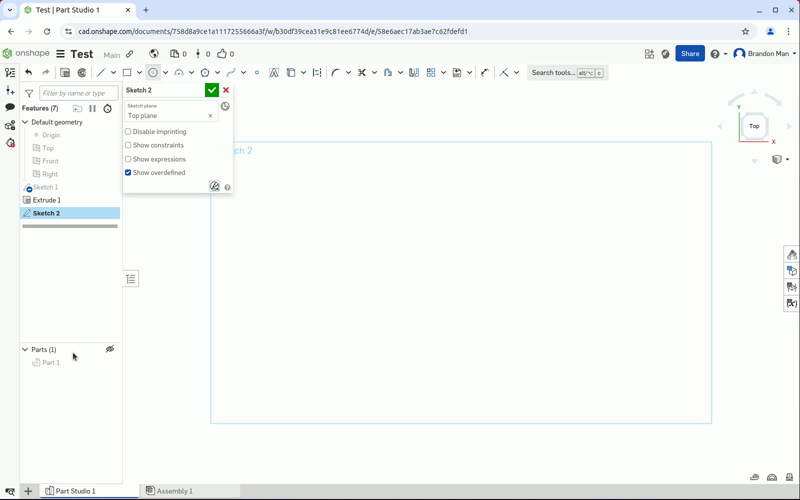
mouse_move(369, 326)
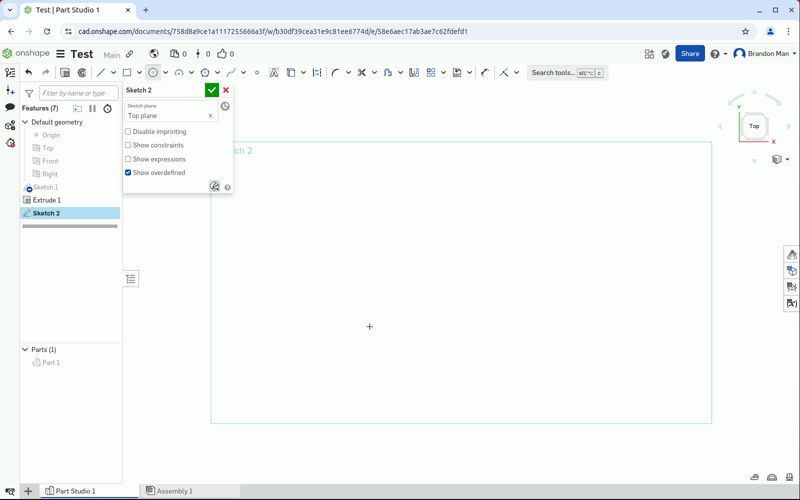
click(369, 326)
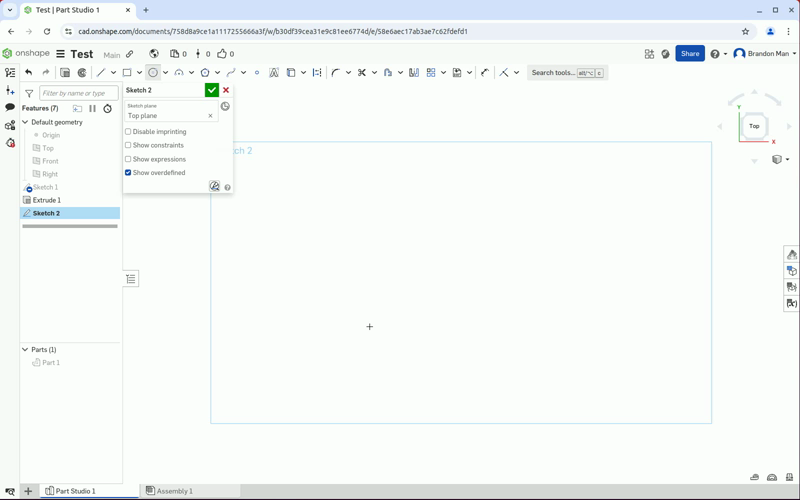
key_up(shift)
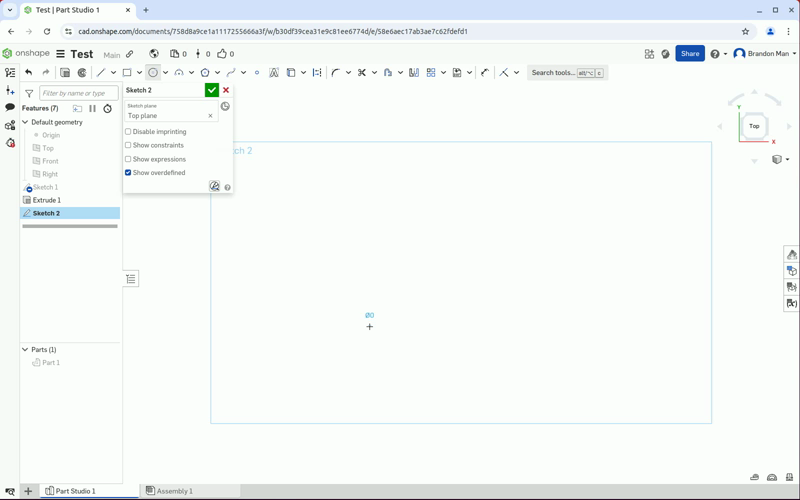
mouse_move(383, 326)
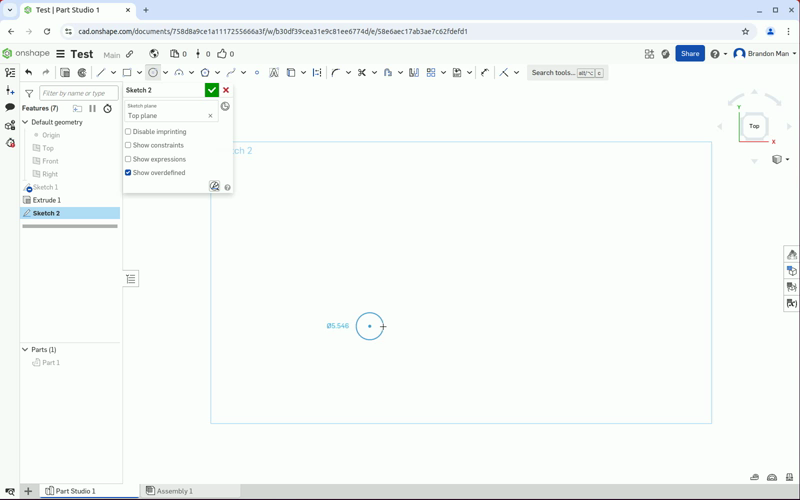
click(383, 326)
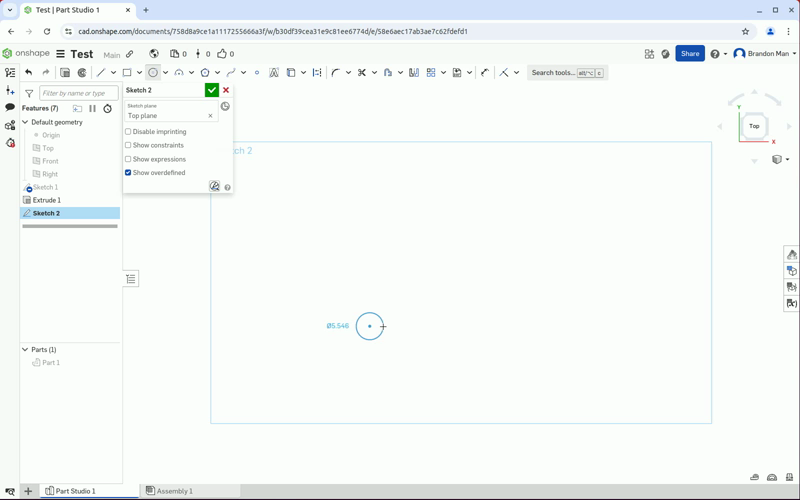
key(esc)
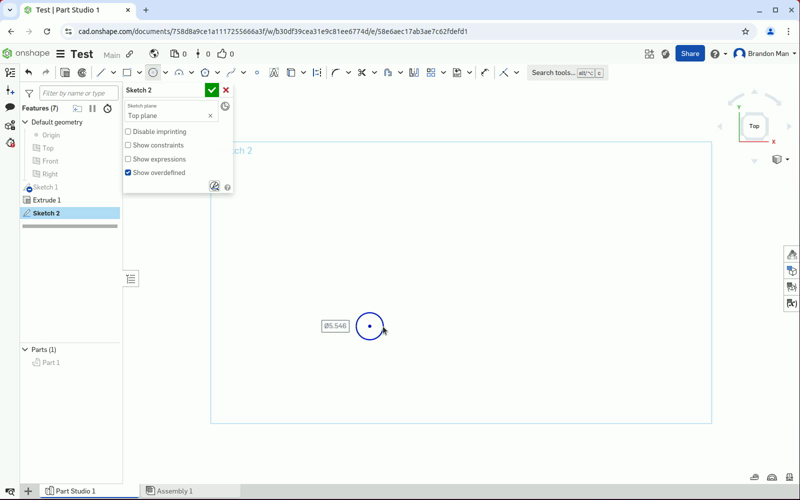
mouse_move(374, 328)
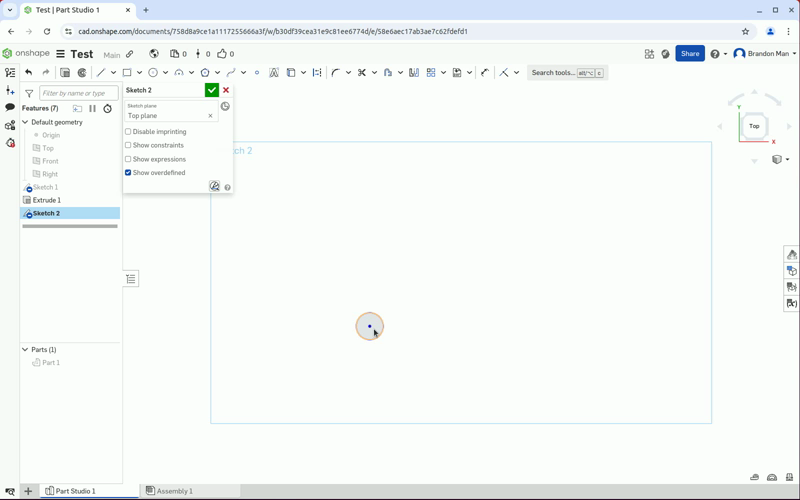
scroll(6)
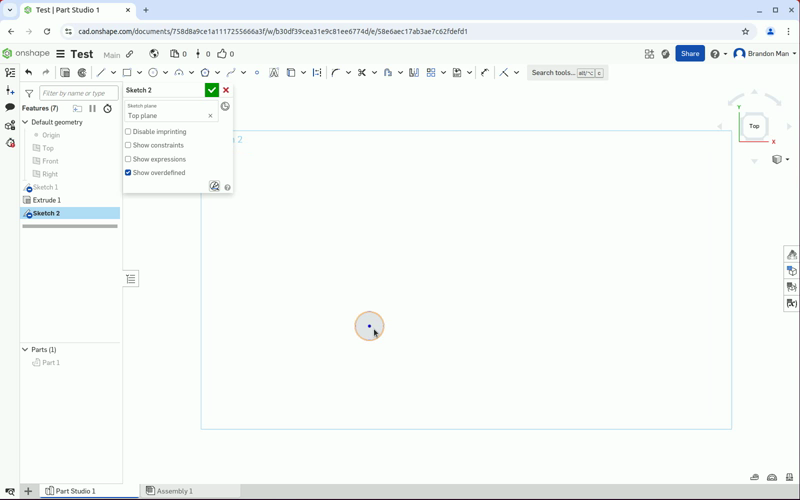
scroll(6)
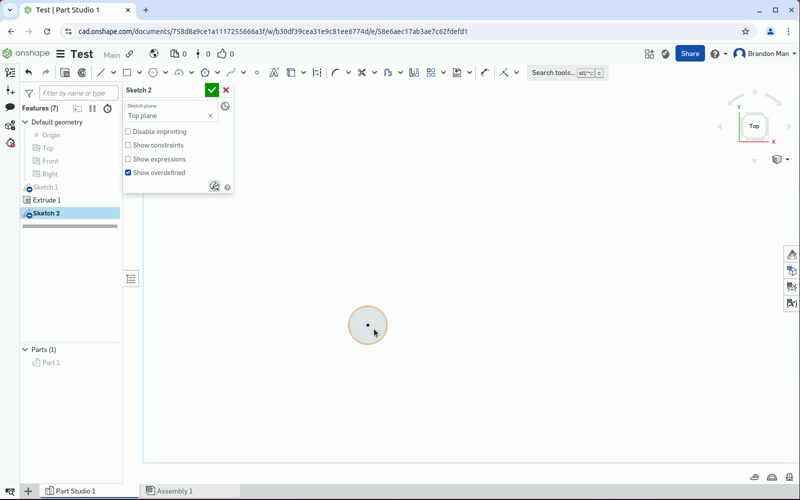
scroll(6)
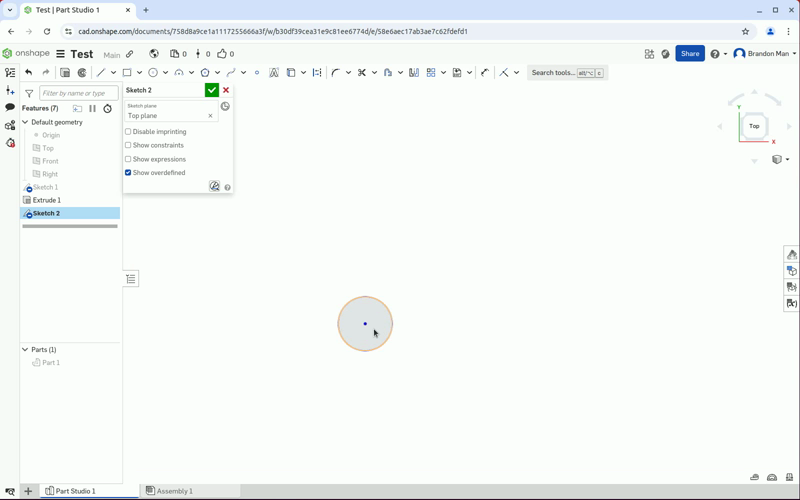
scroll(6)
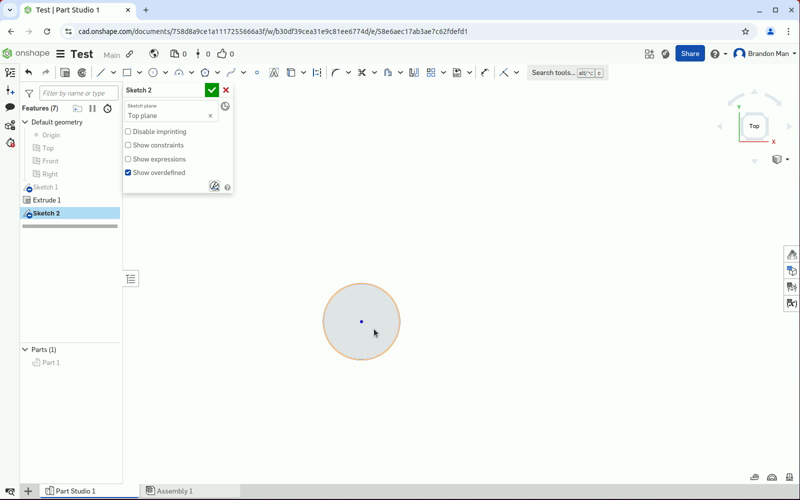
scroll(6)
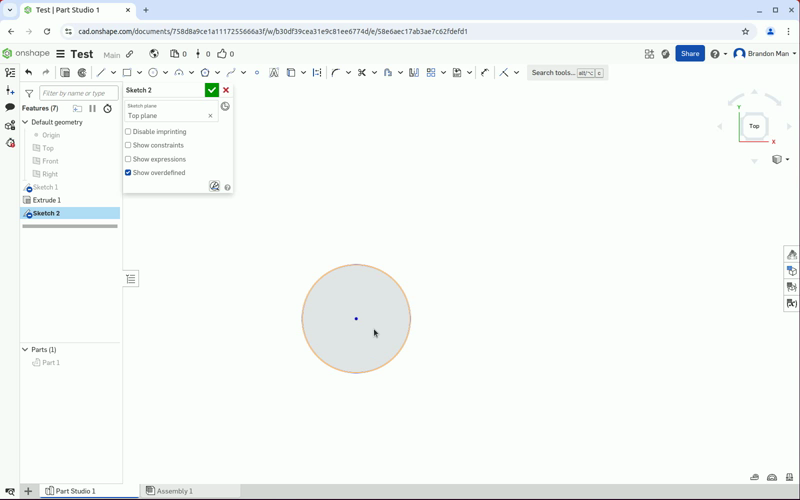
scroll(6)
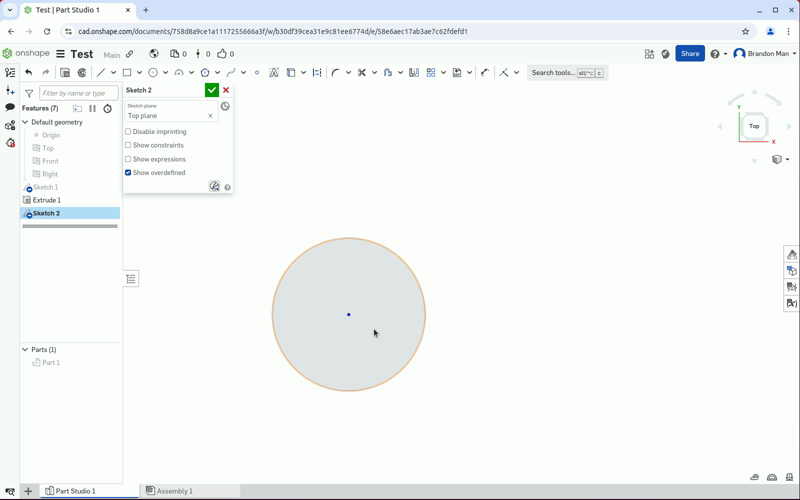
scroll(6)
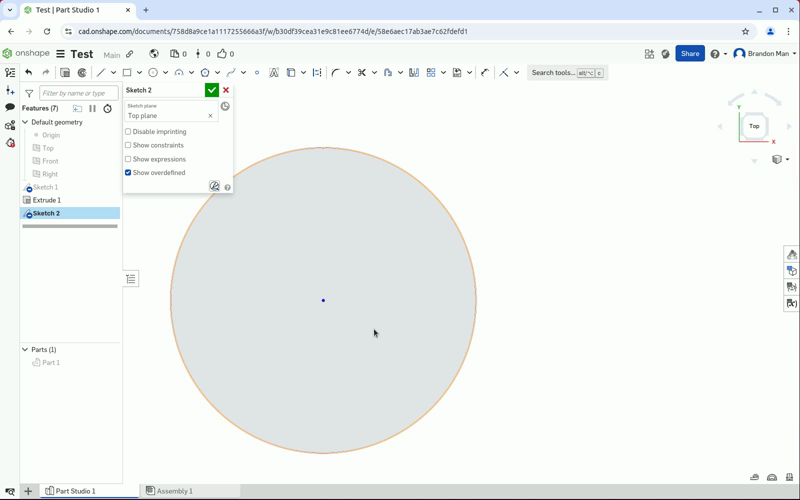
click(374, 328)
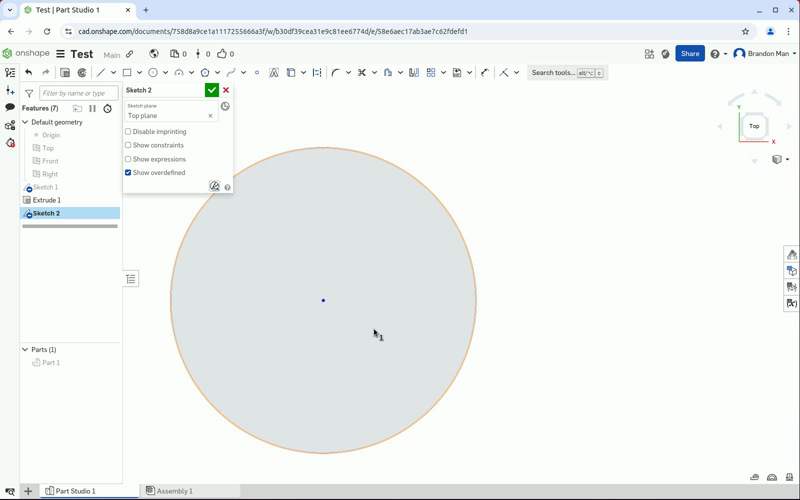
scroll(-6)
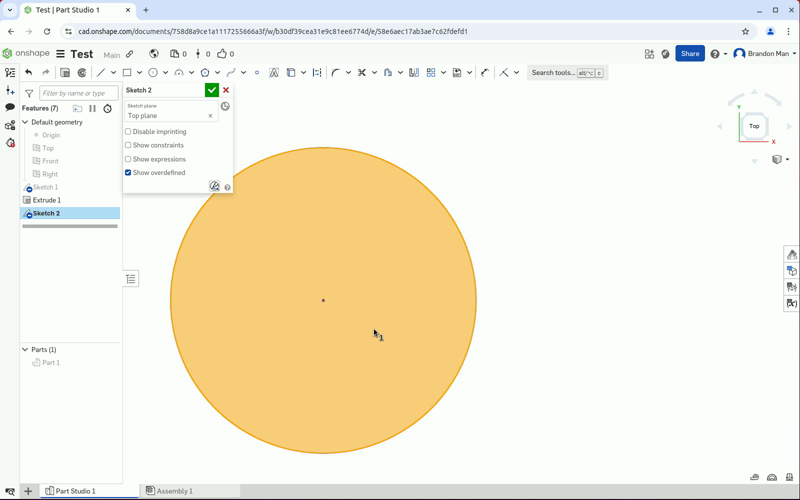
scroll(-6)
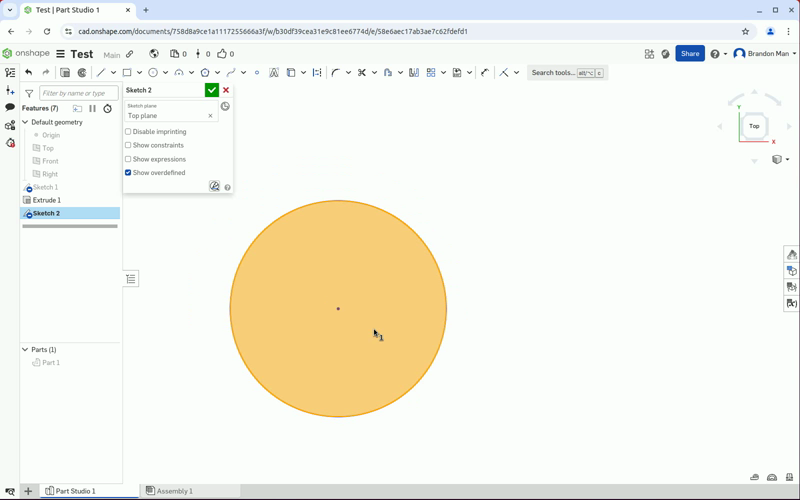
scroll(-6)
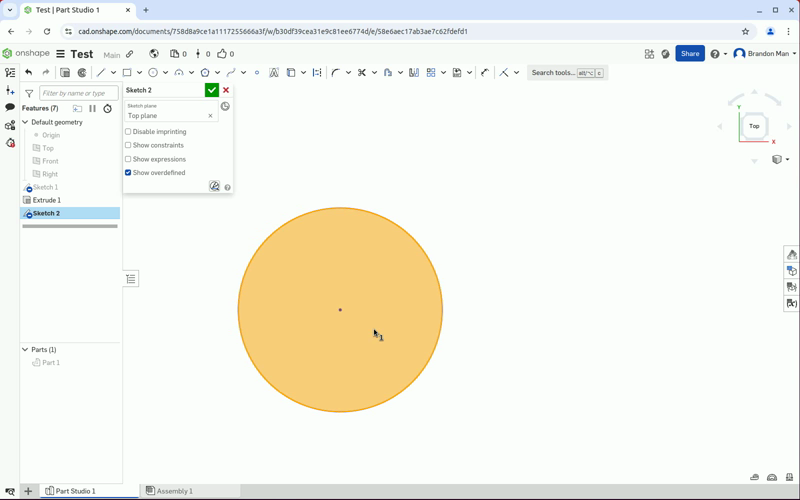
scroll(-6)
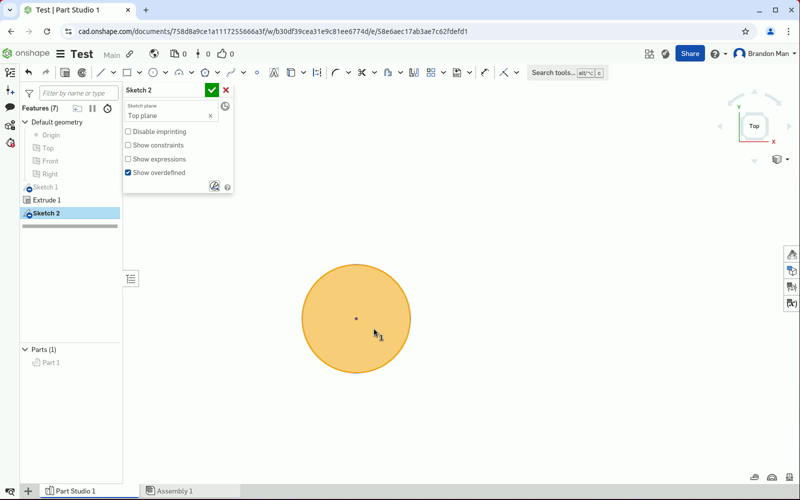
scroll(-6)
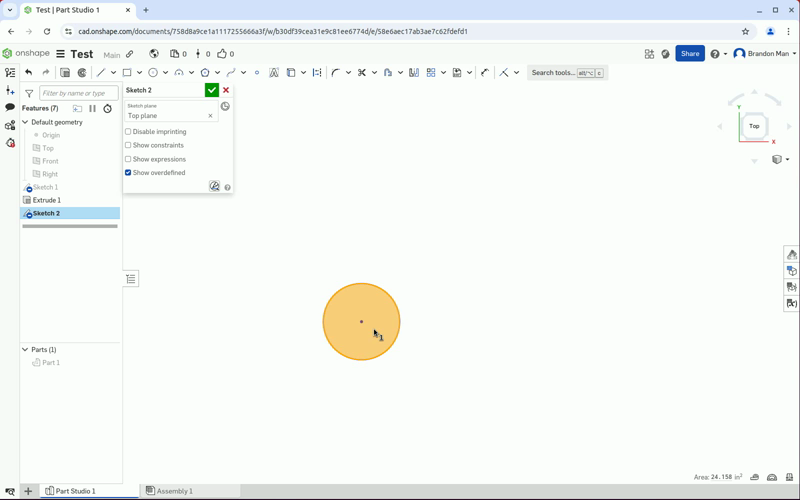
scroll(-6)
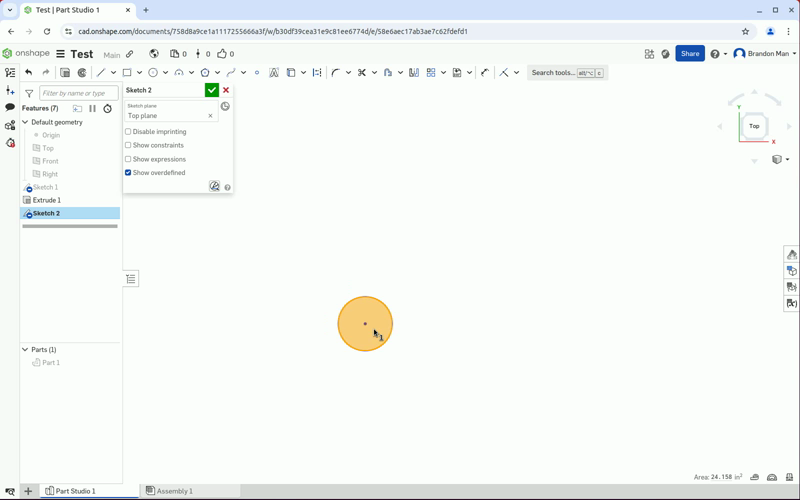
scroll(-6)
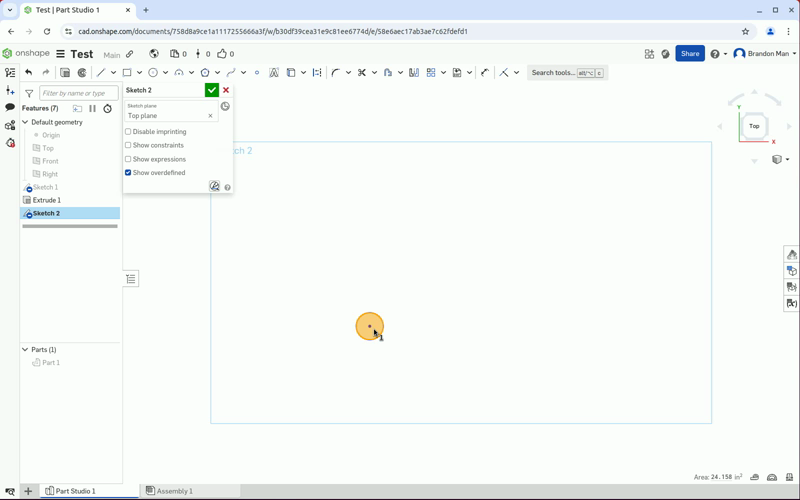
mouse_move(73, 352)
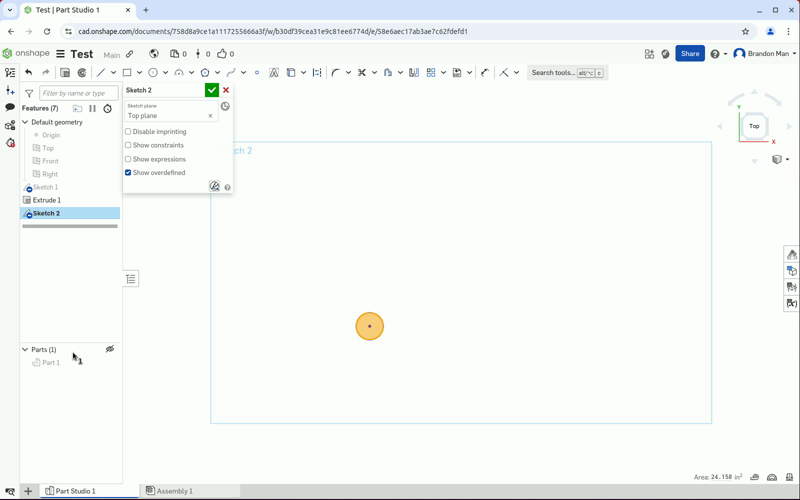
key(shift+y)
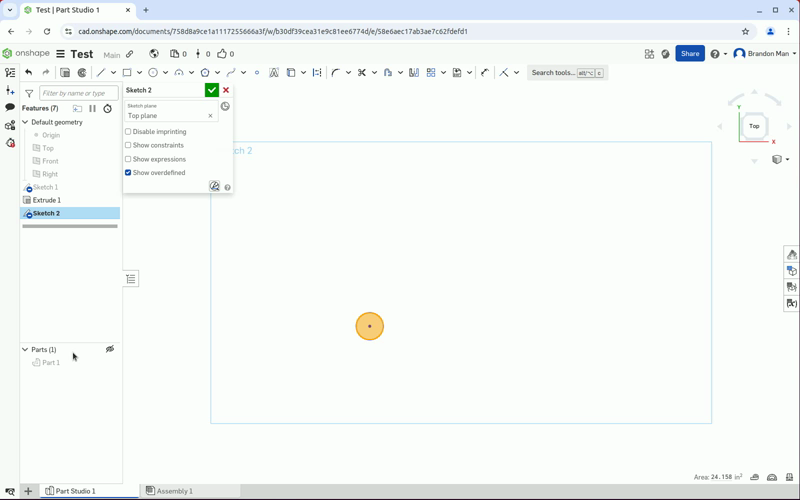
key(shift+e)
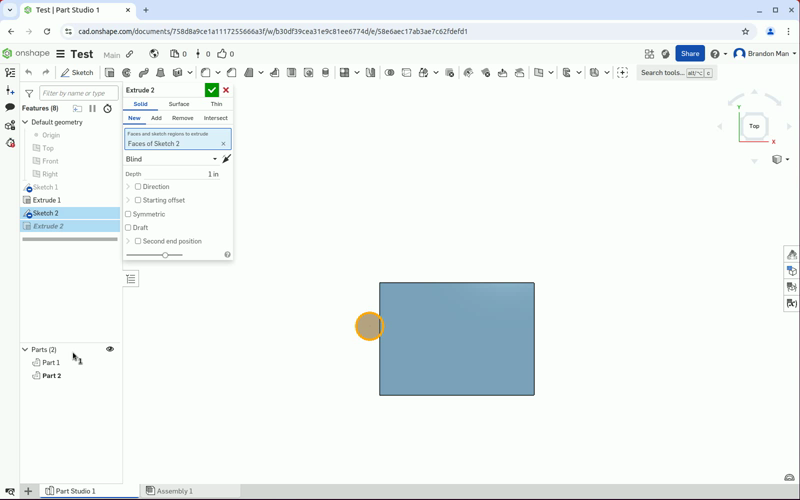
mouse_move(143, 106)
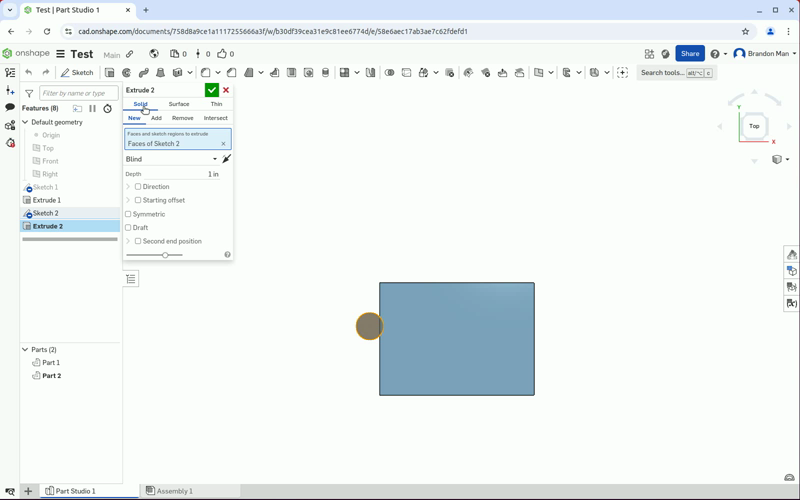
click(143, 106)
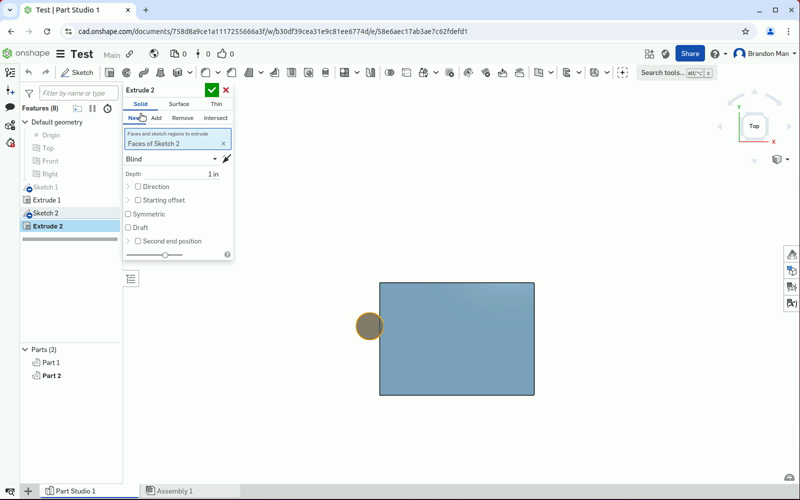
mouse_move(137, 120)
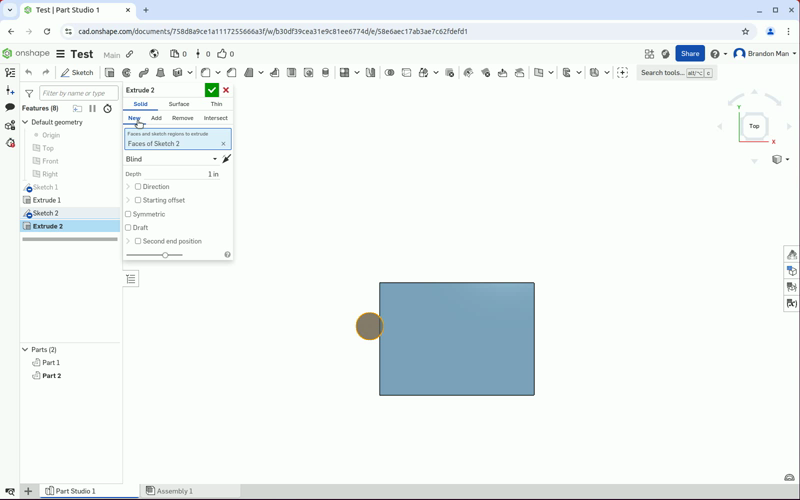
click(137, 120)
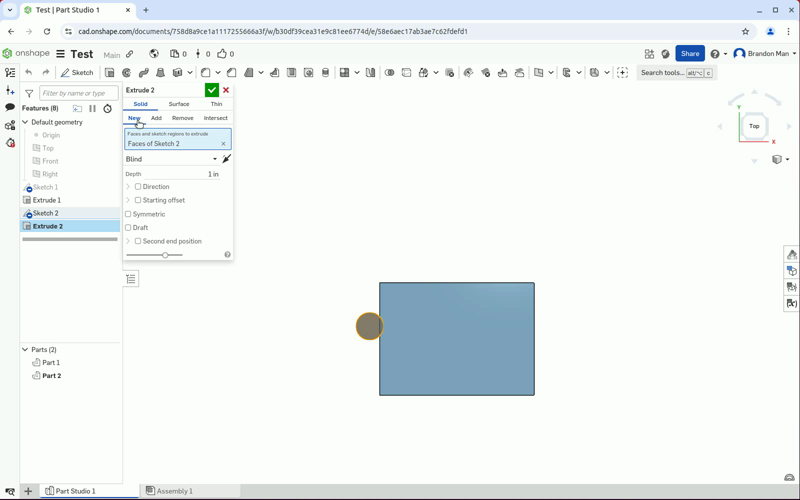
key(tab, 4)
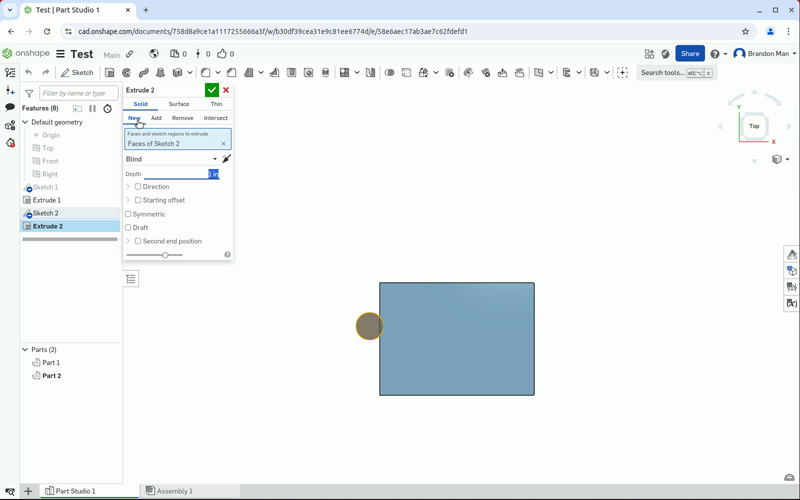
text(11.554)
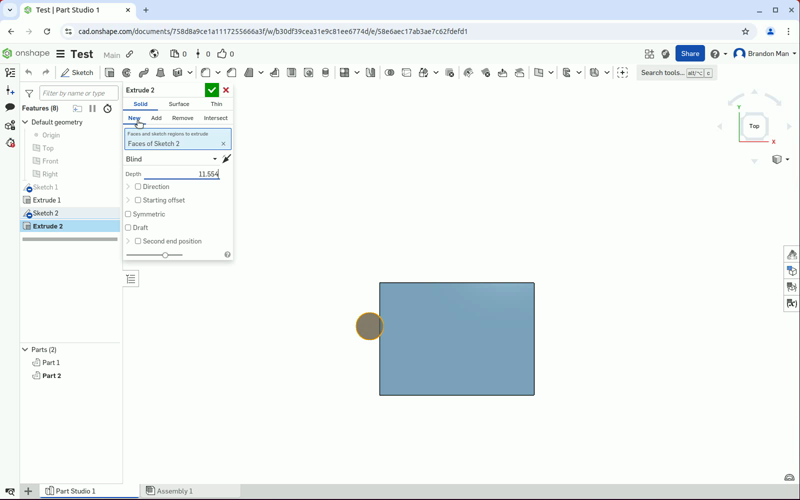
key(enter)
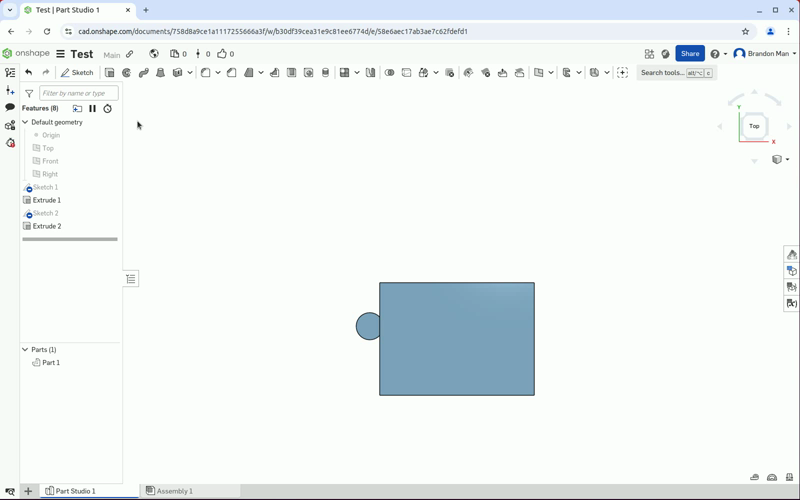
key(shift+h)
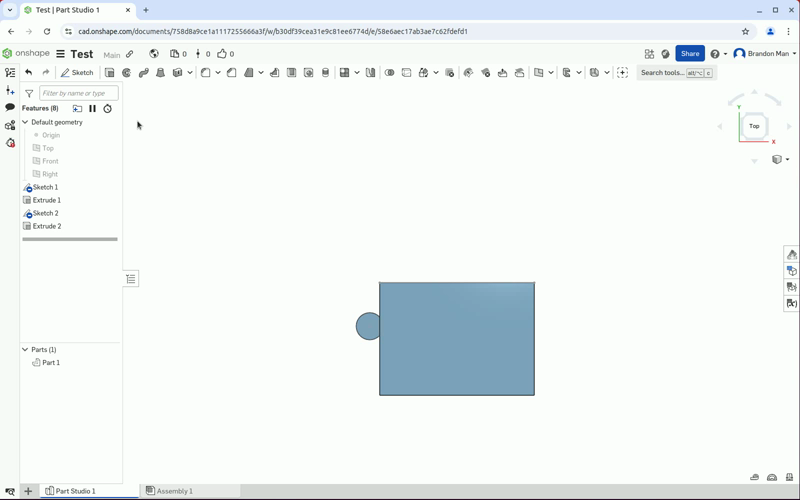
key(shift+h)
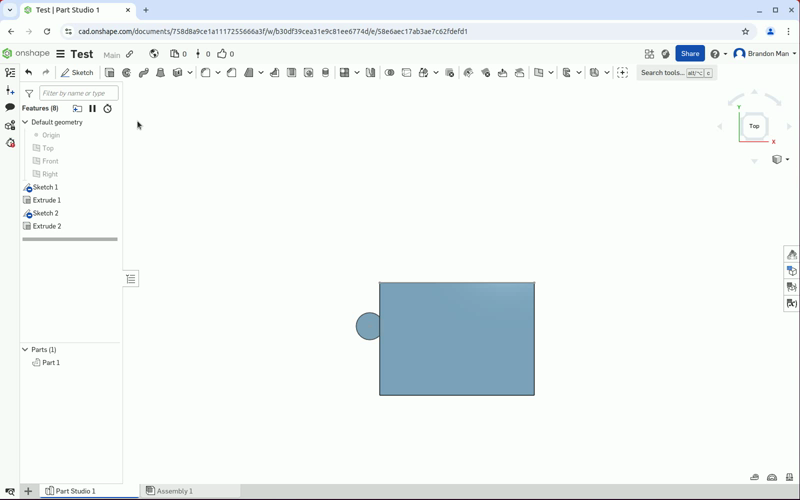
key(shift+7)
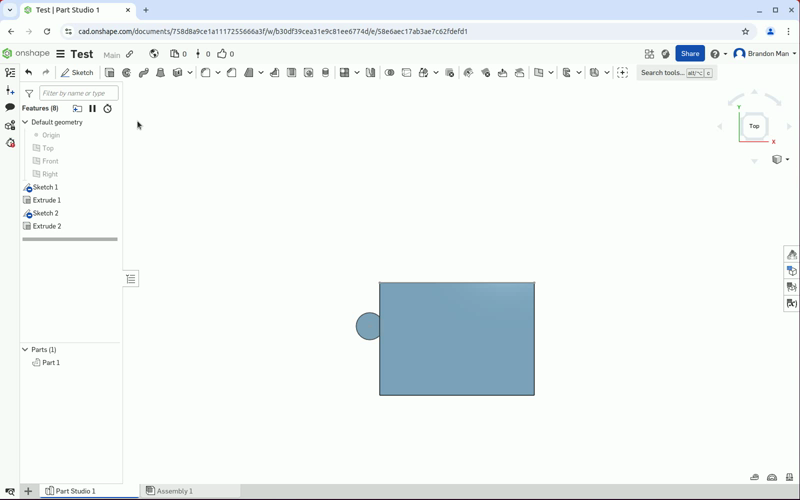
key(up, 3)
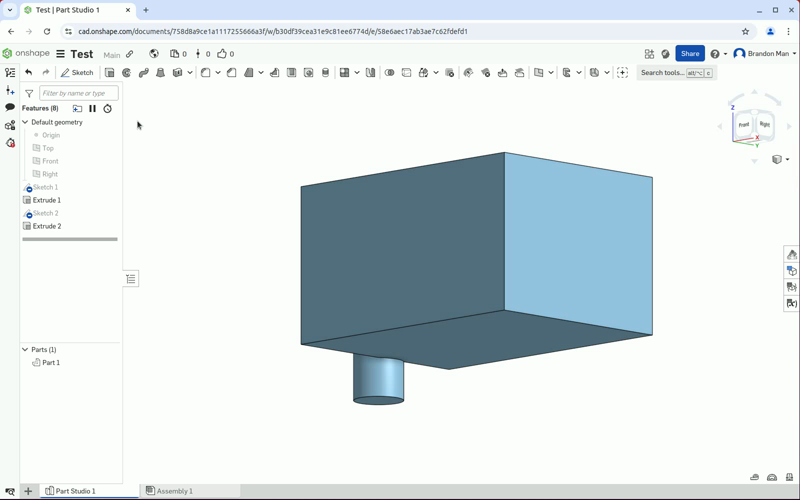
key(left, 3)
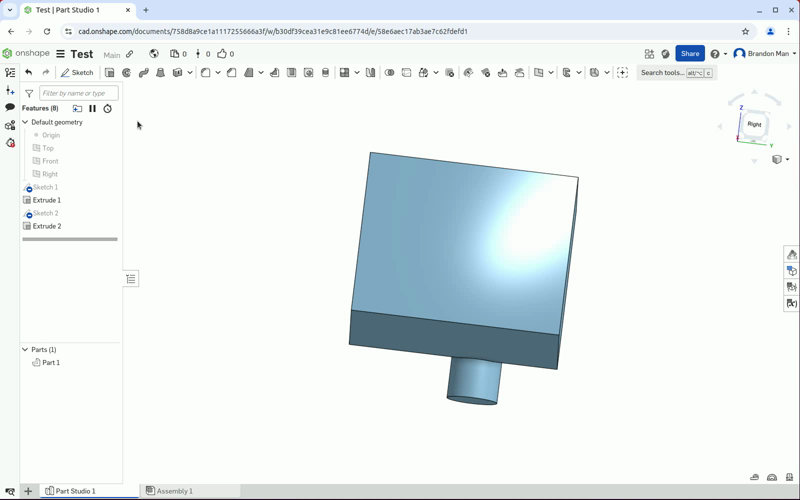
key(right, 3)
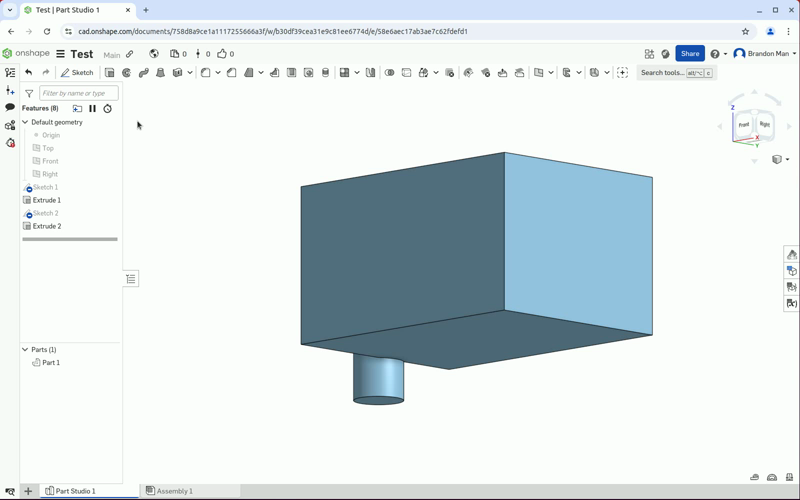
key(down, 3)
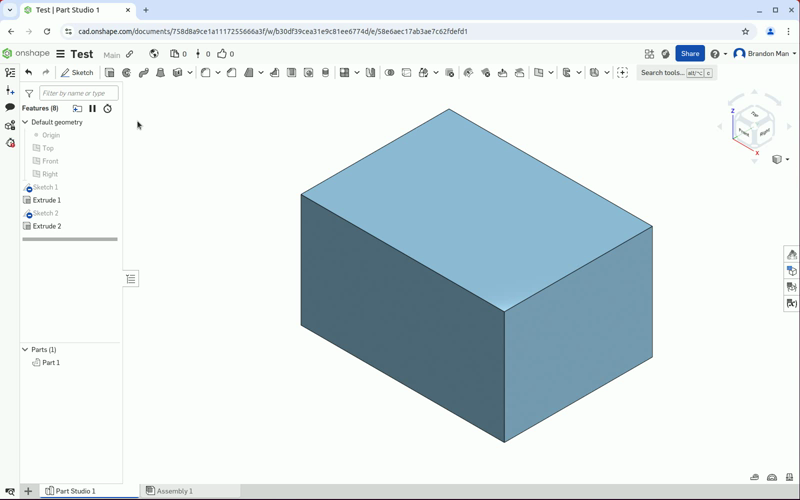
mouse_move(73, 189)
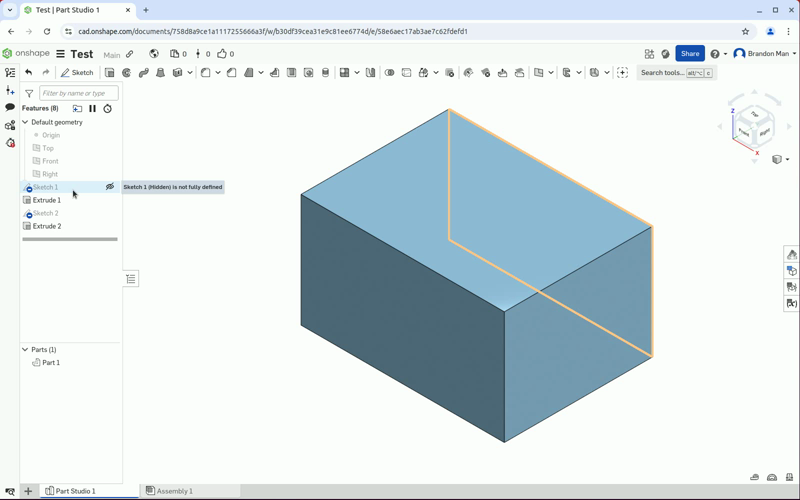
click(73, 189)